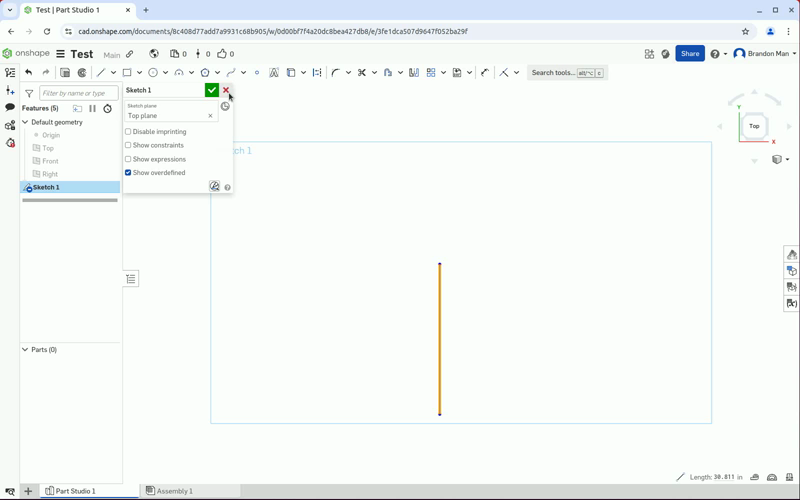
key(shift+h)
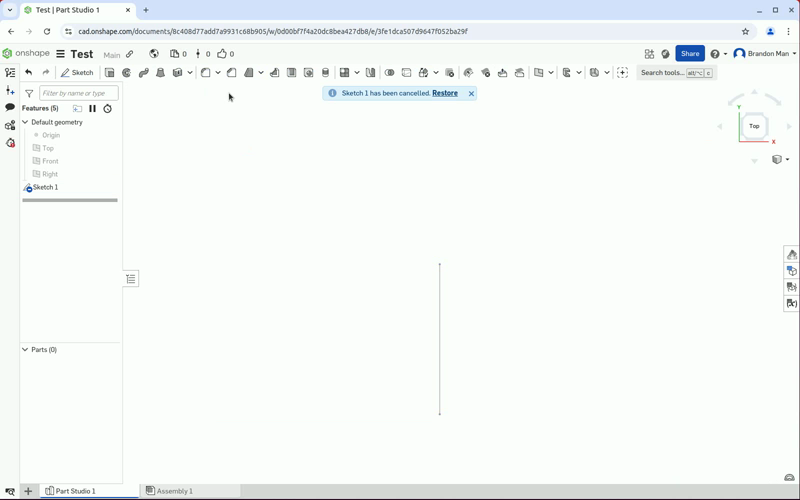
key(shift+s)
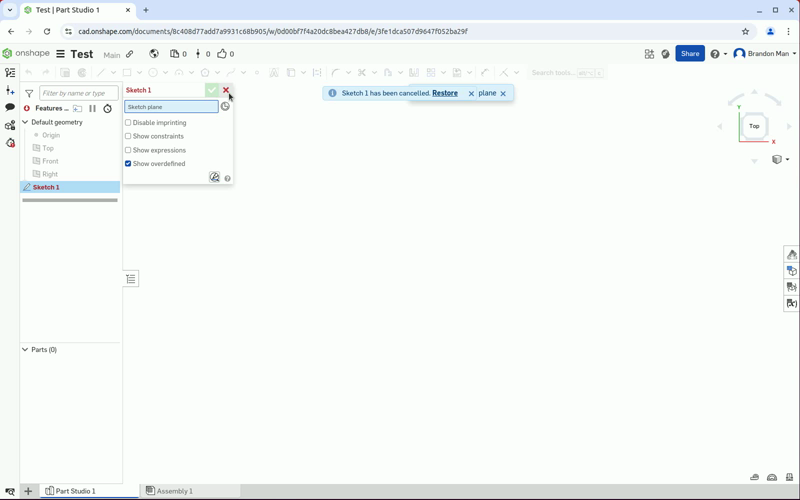
mouse_move(73, 150)
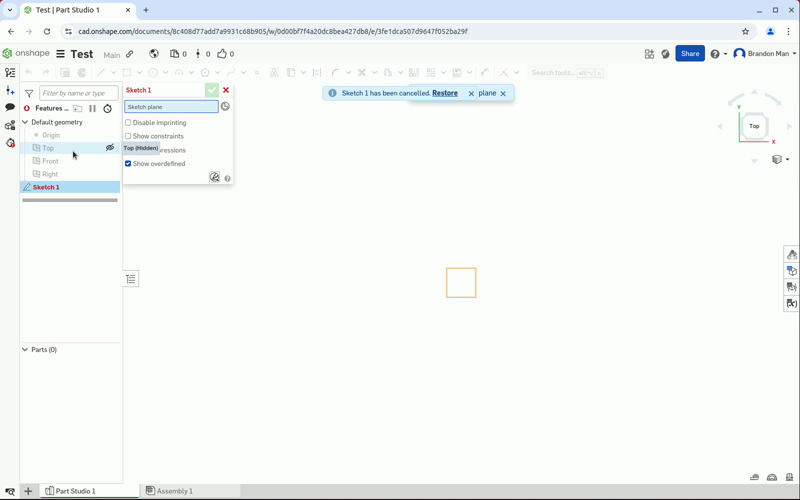
click(73, 150)
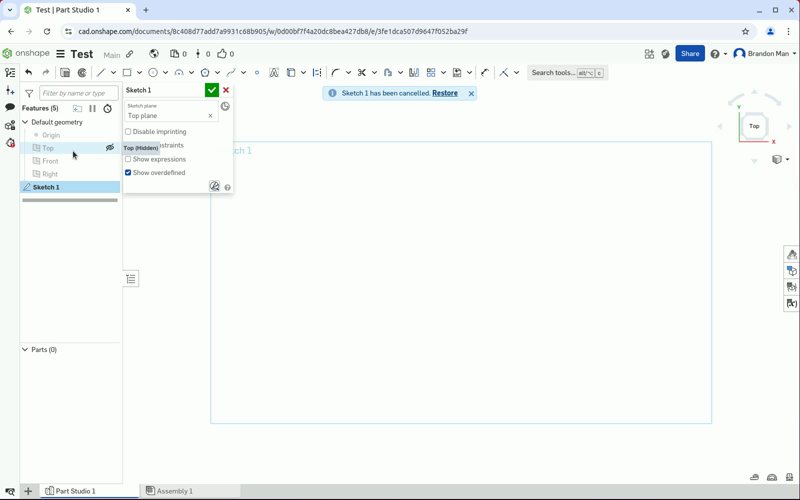
mouse_move(73, 352)
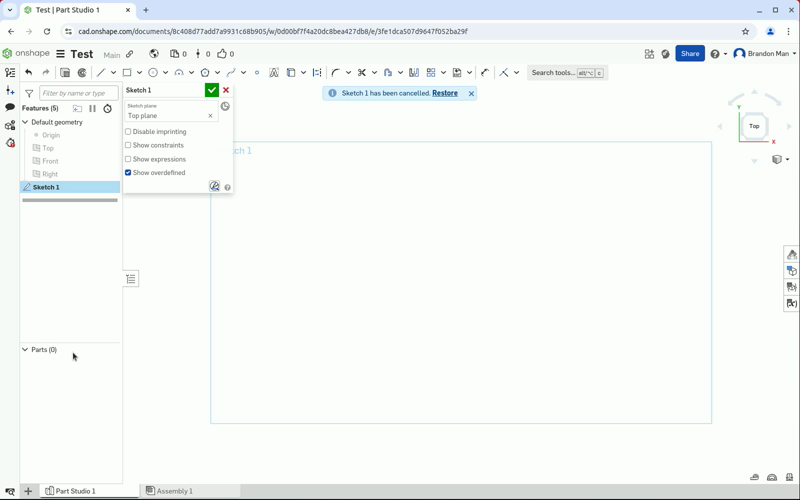
key(y)
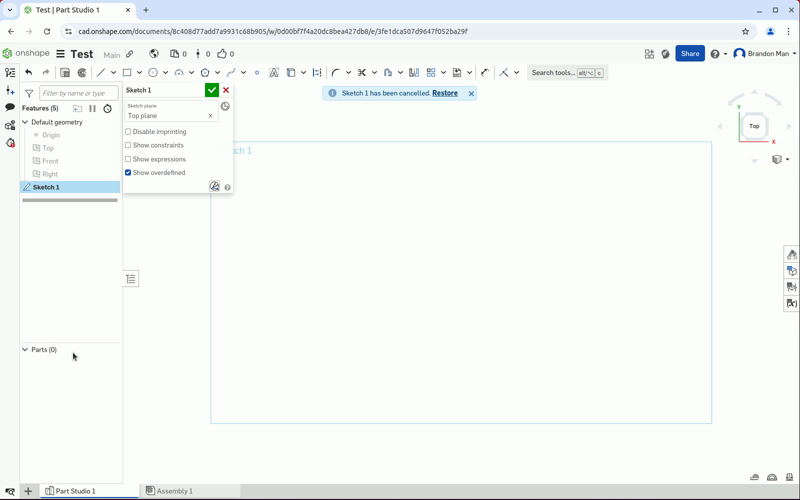
key(c)
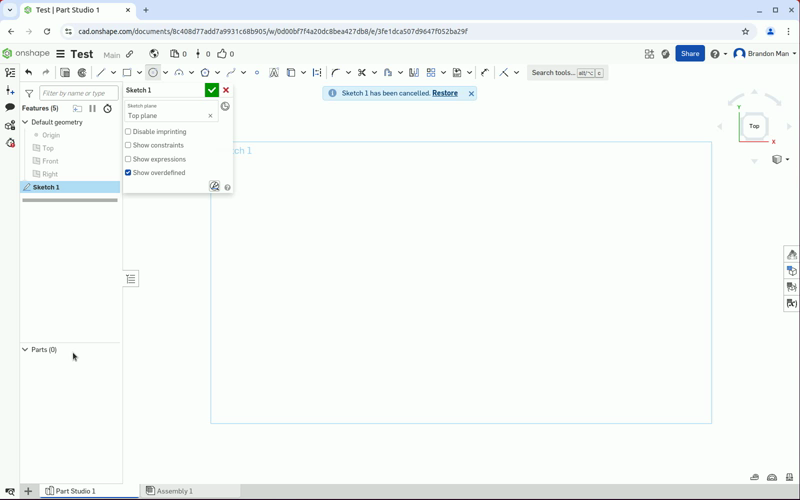
key_down(shift)
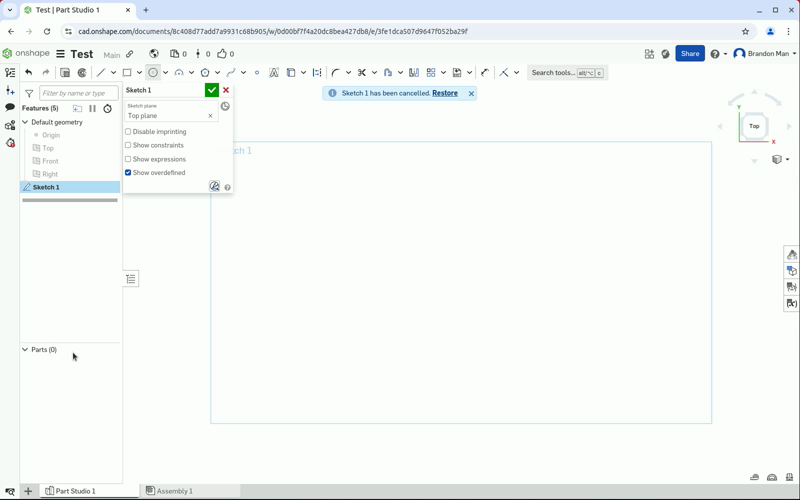
mouse_move(461, 282)
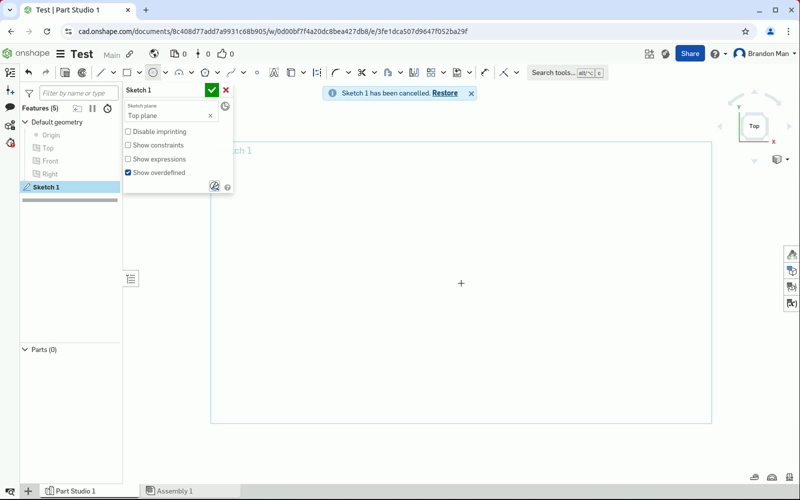
click(461, 282)
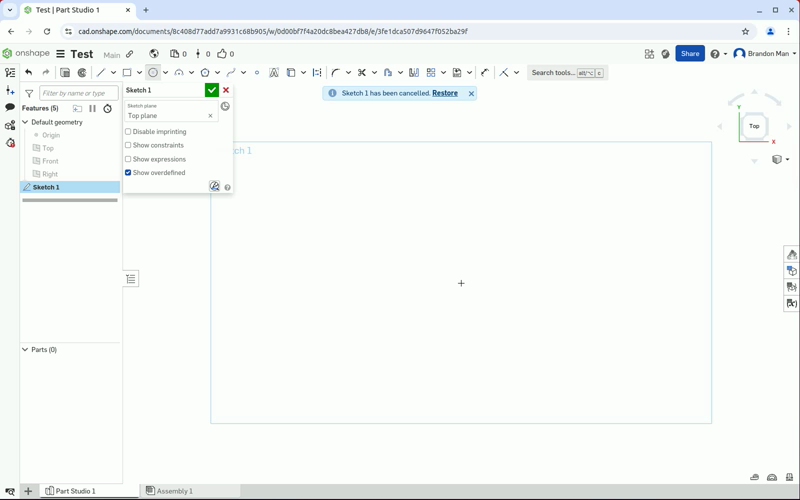
key_up(shift)
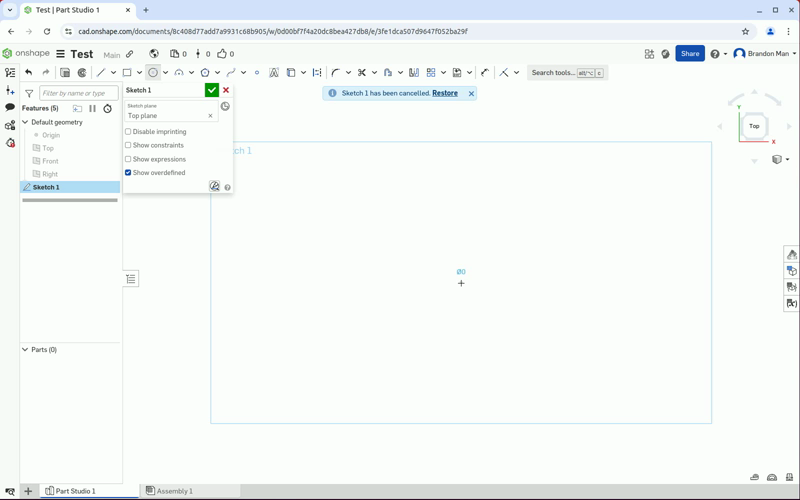
mouse_move(547, 282)
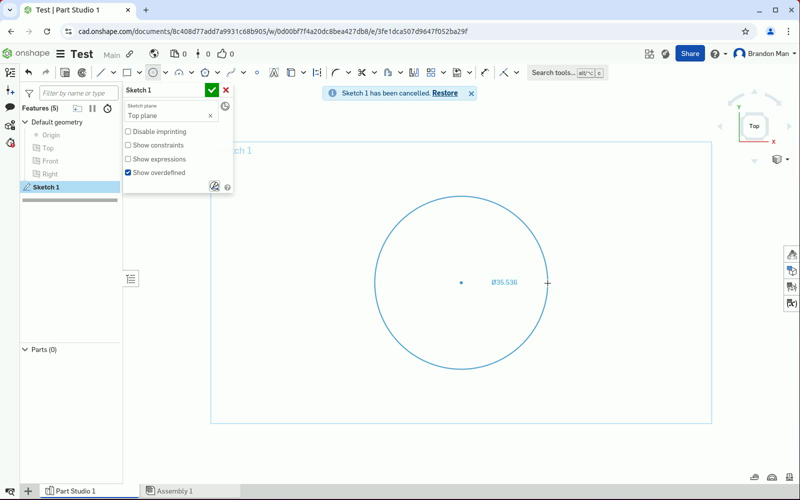
click(547, 282)
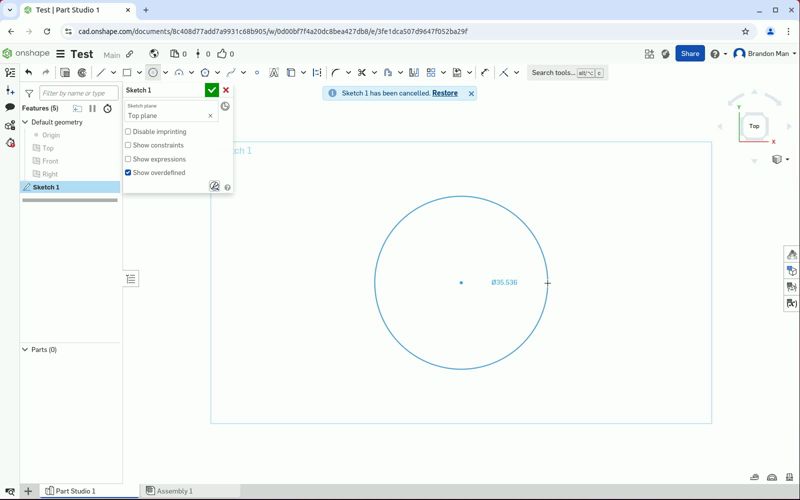
key(esc)
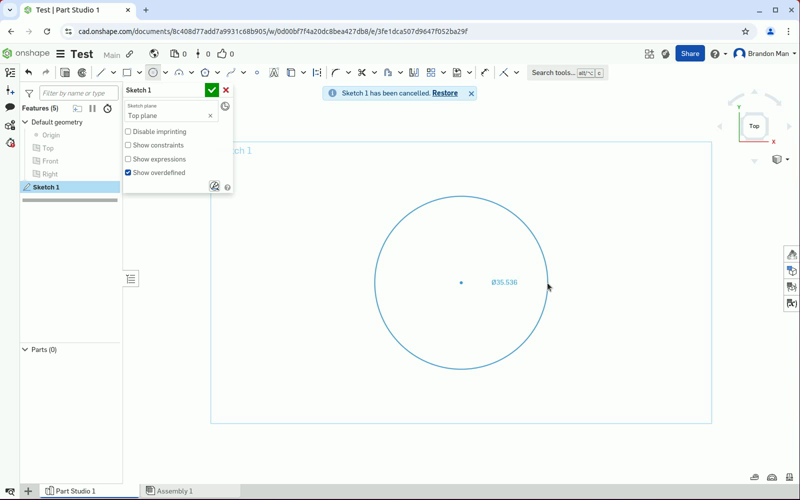
key(c)
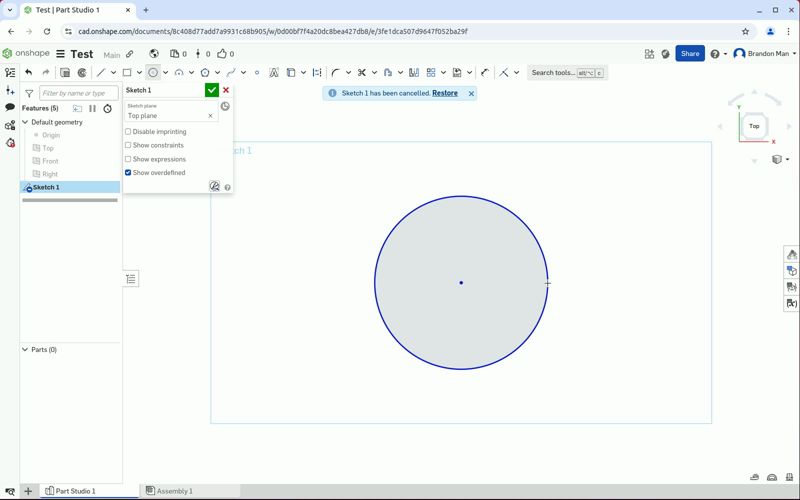
key_down(shift)
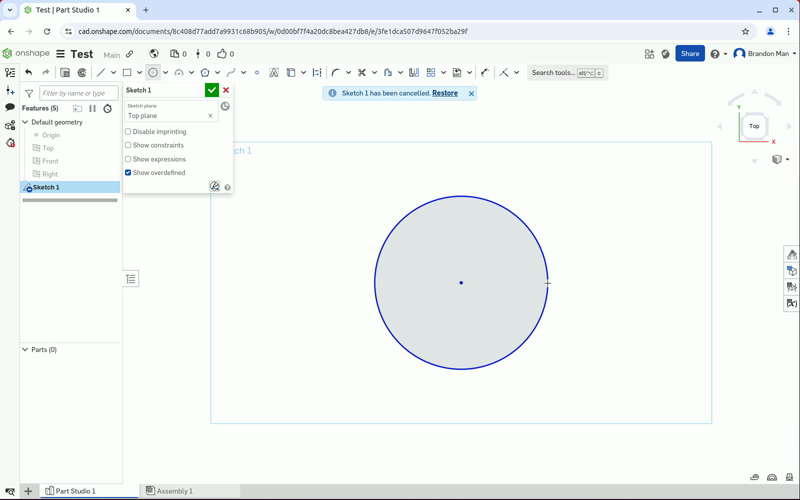
mouse_move(461, 282)
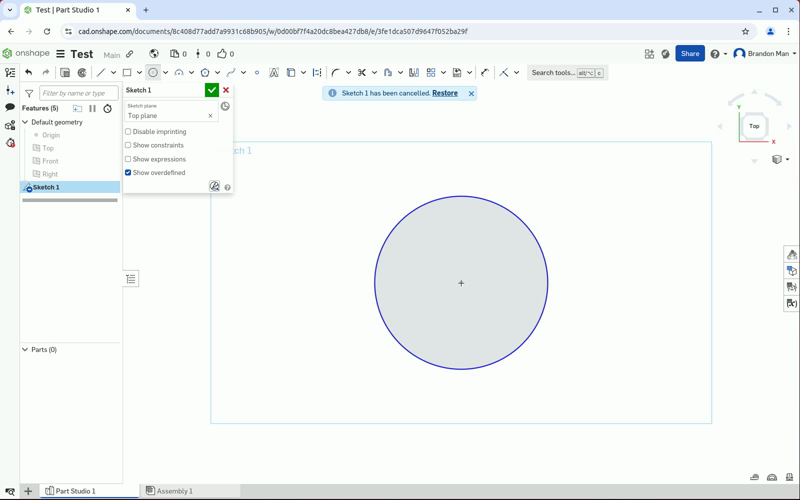
click(461, 282)
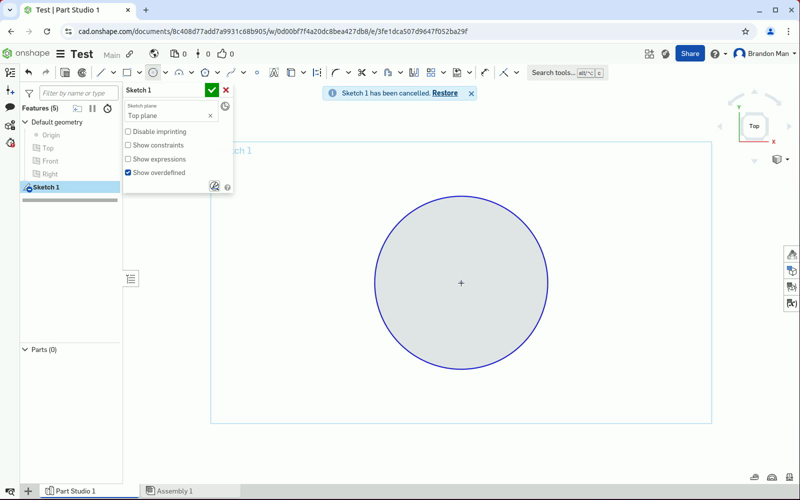
key_up(shift)
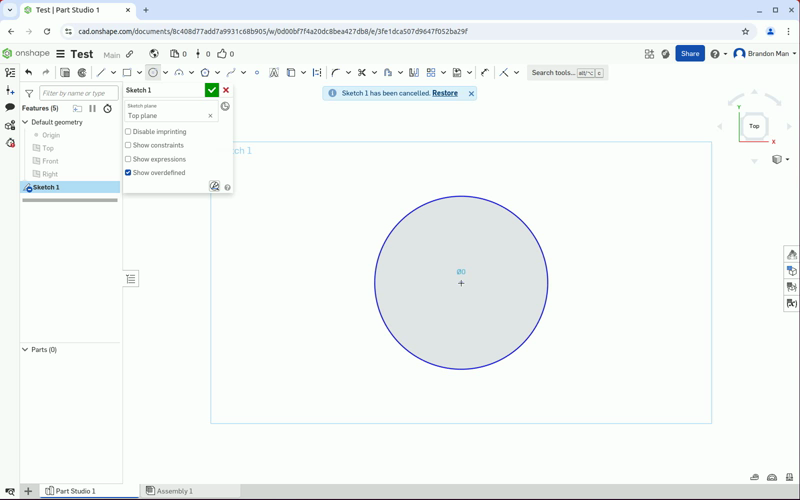
mouse_move(515, 282)
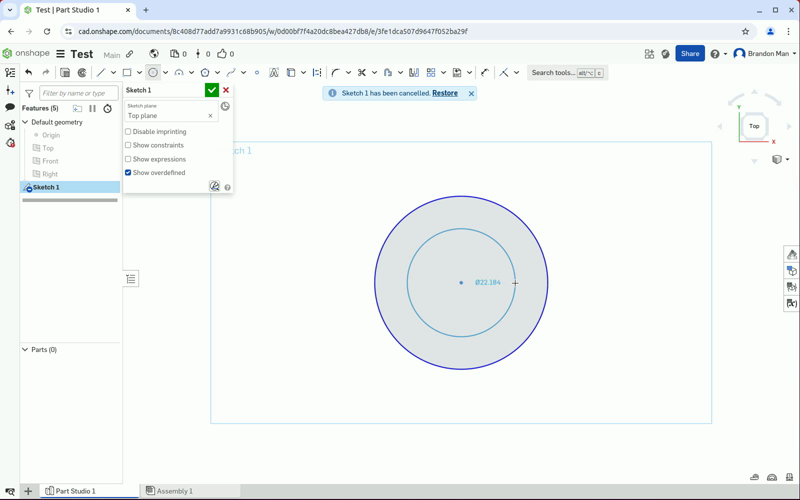
click(515, 282)
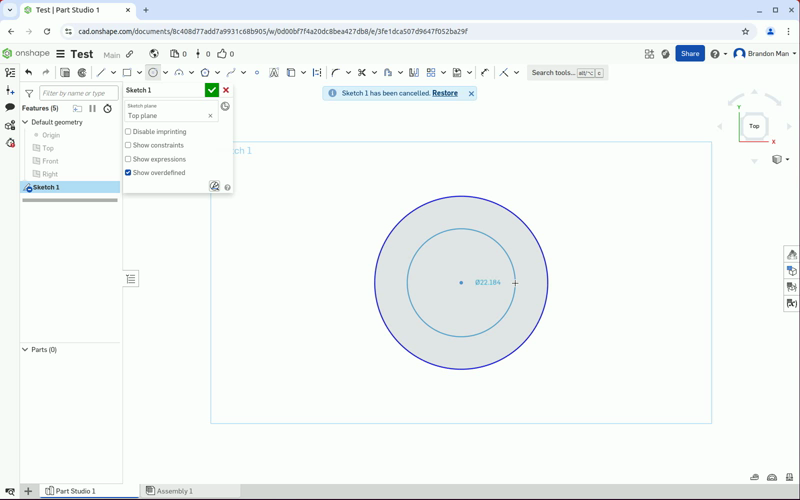
key(esc)
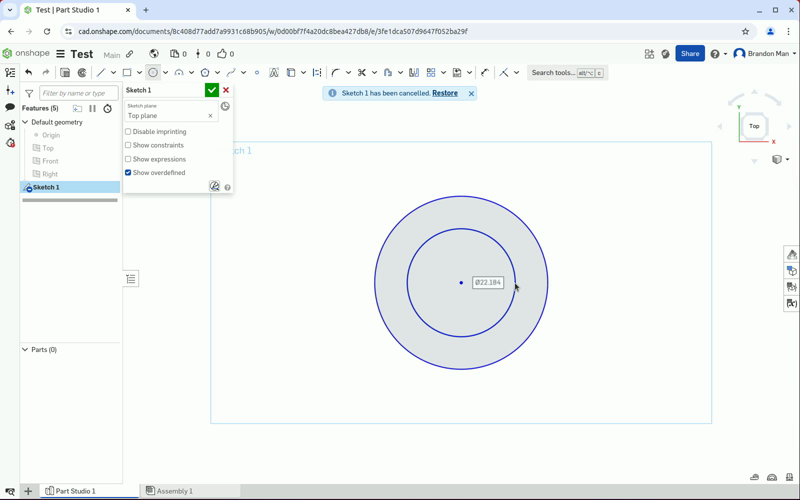
mouse_move(430, 342)
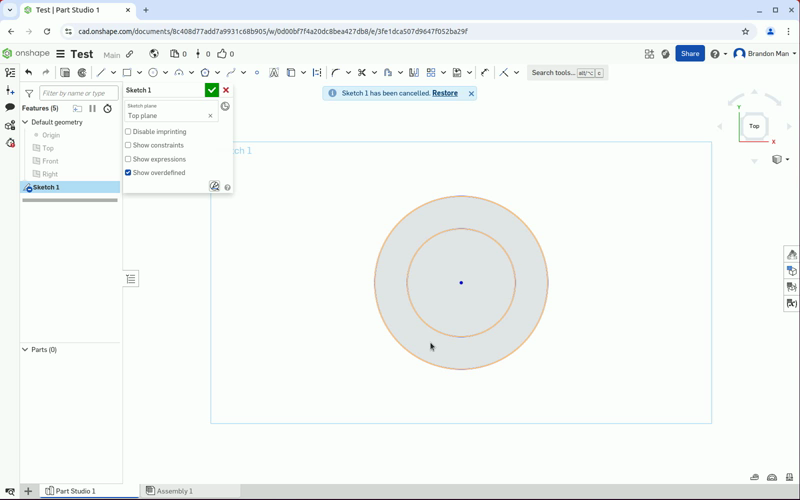
click(430, 342)
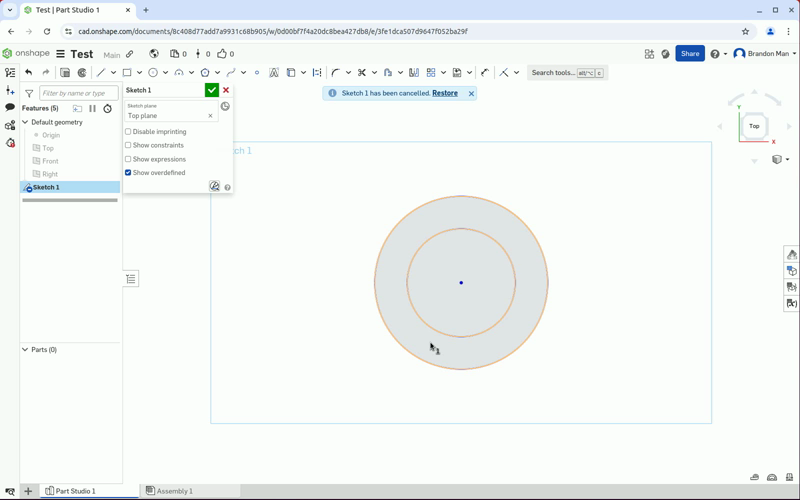
mouse_move(73, 352)
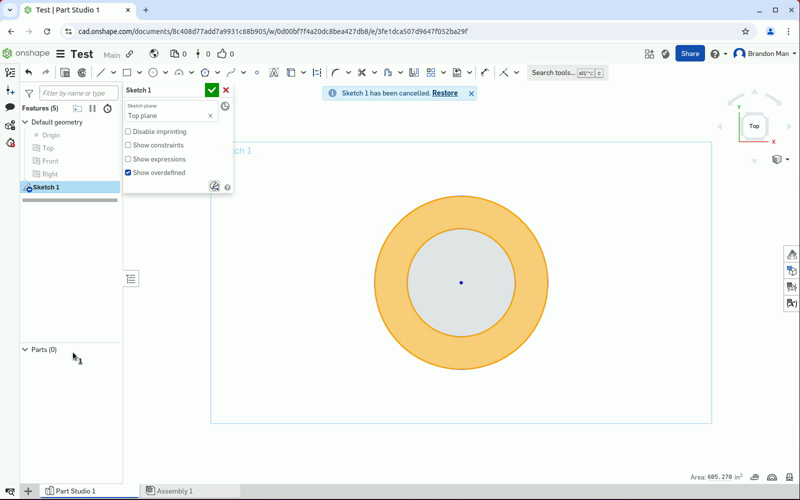
key(shift+y)
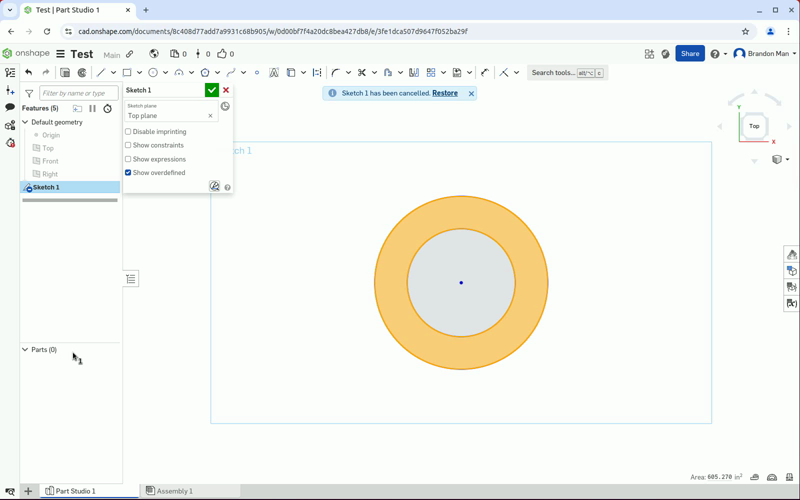
key(shift+e)
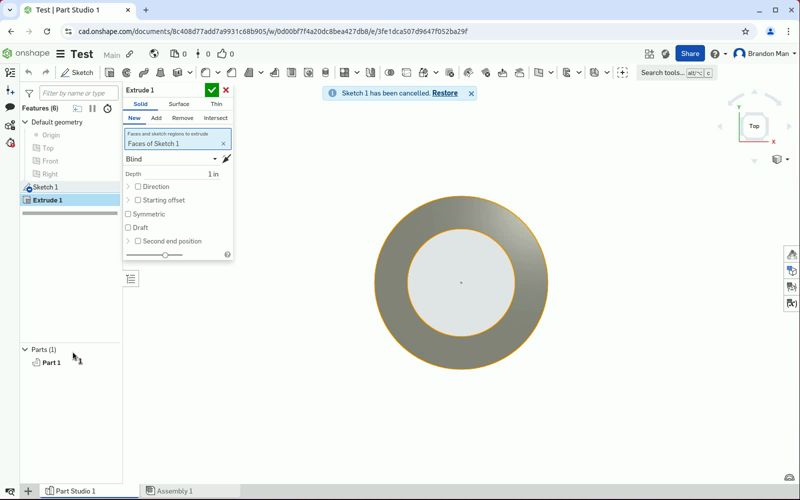
mouse_move(143, 106)
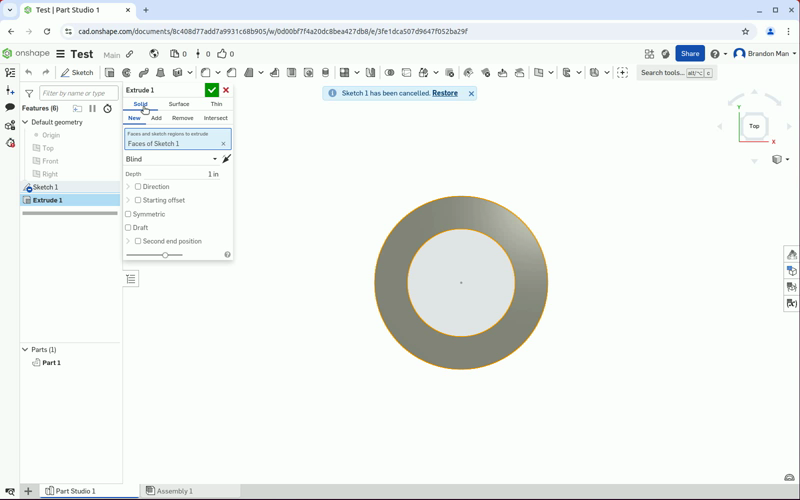
click(143, 106)
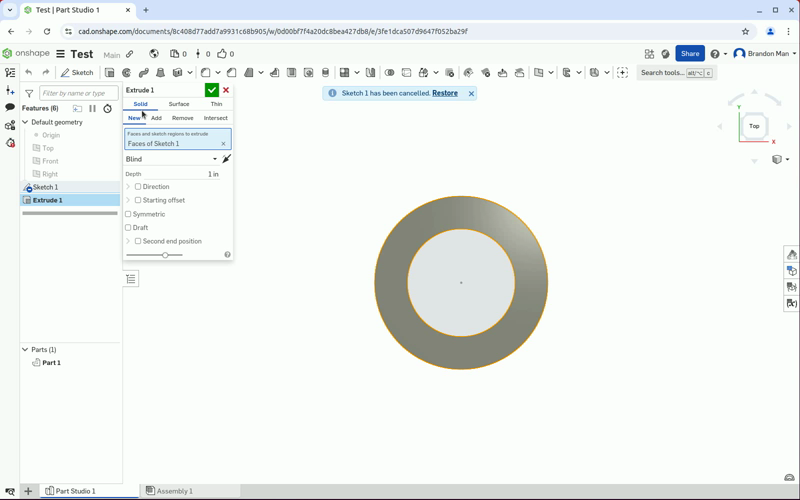
mouse_move(137, 120)
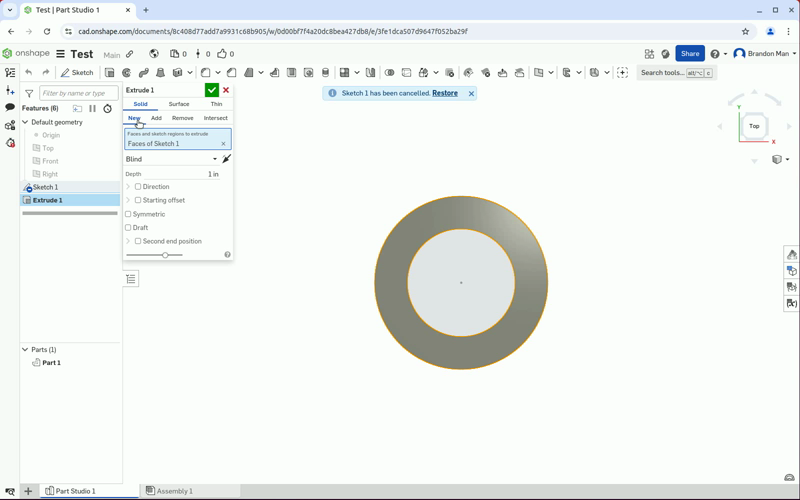
click(137, 120)
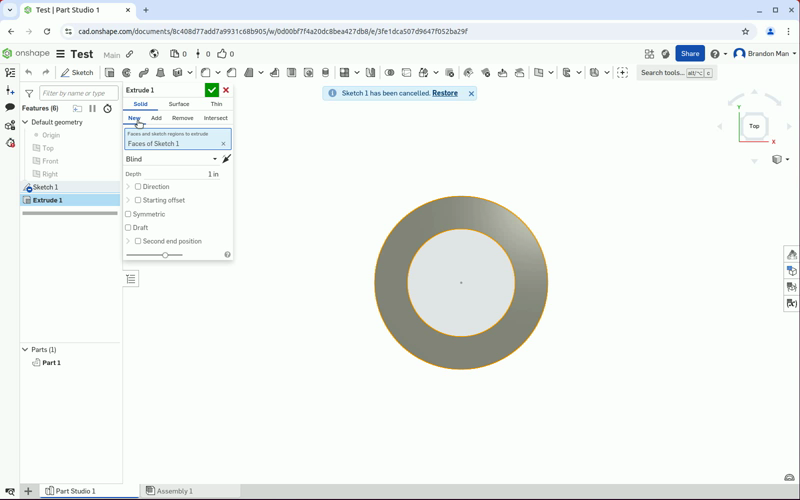
key(tab, 4)
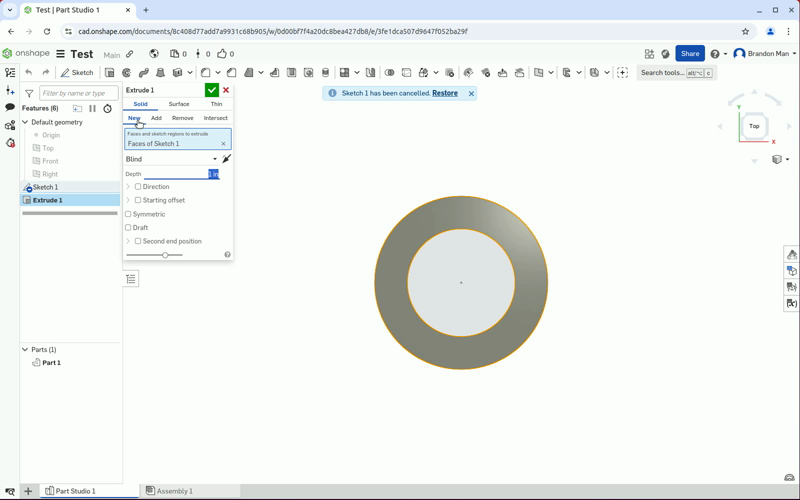
text(6.258)
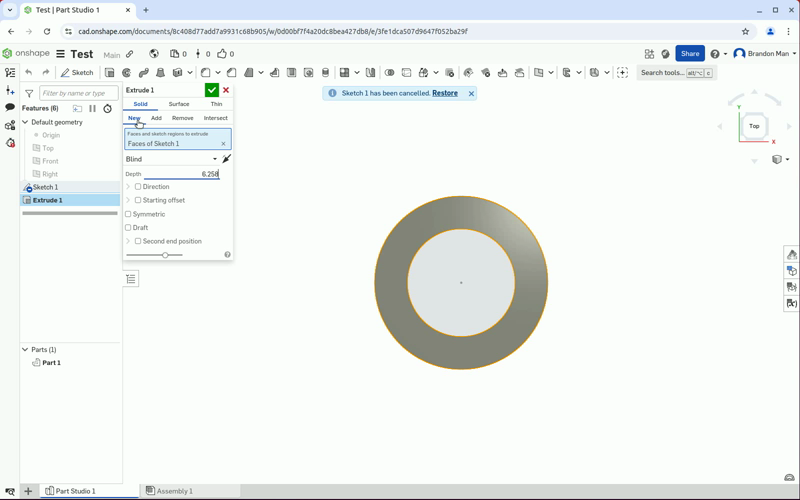
key(enter)
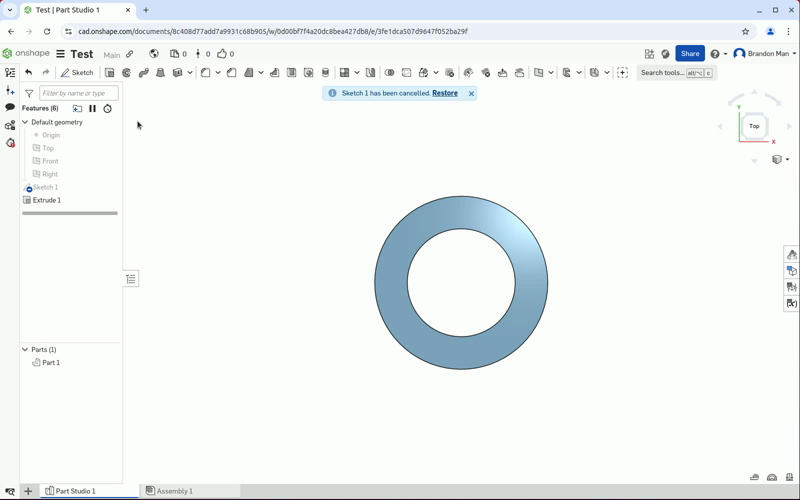
key(shift+h)
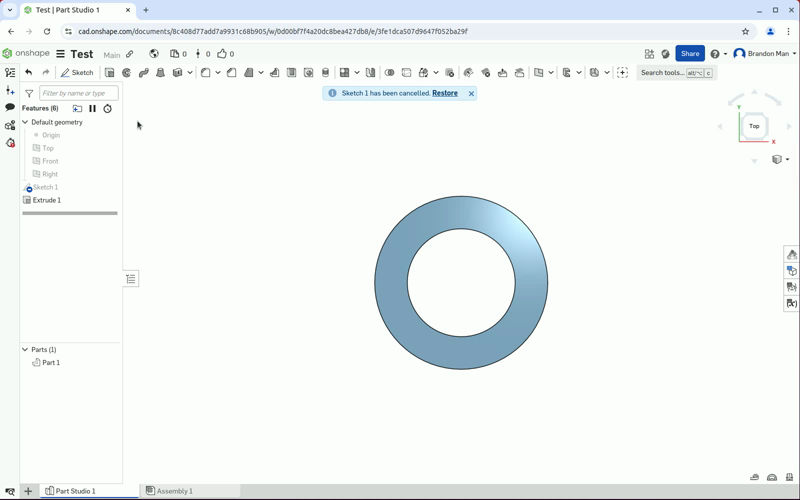
key(shift+h)
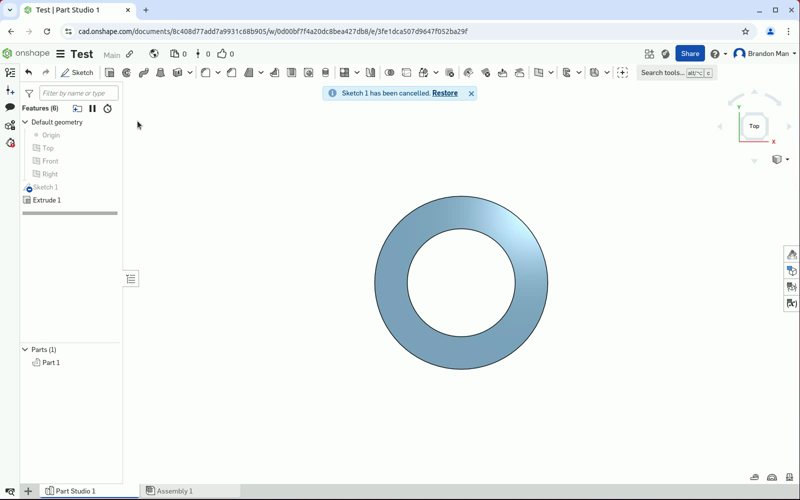
mouse_move(73, 189)
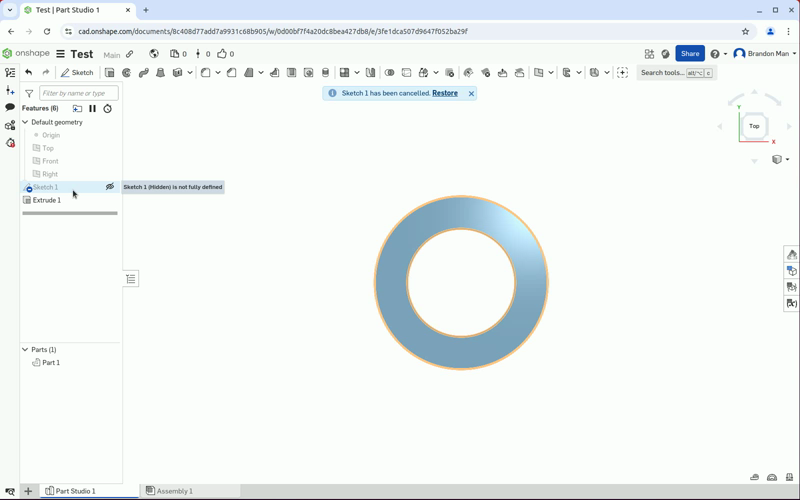
click(73, 189)
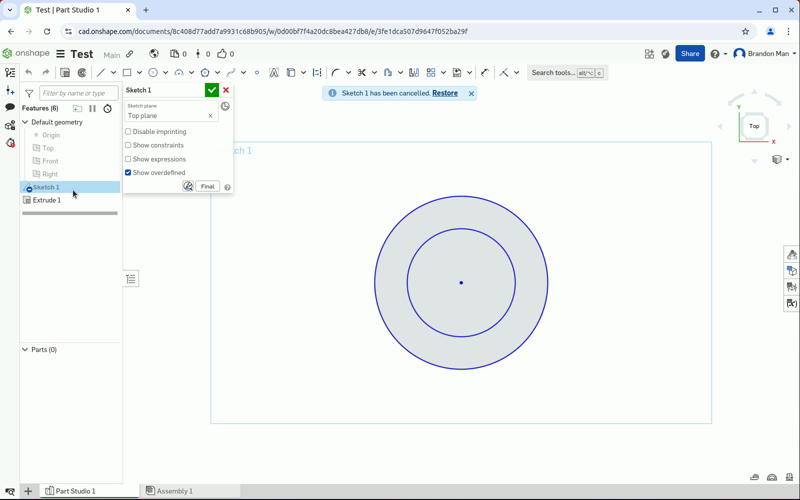
mouse_move(229, 92)
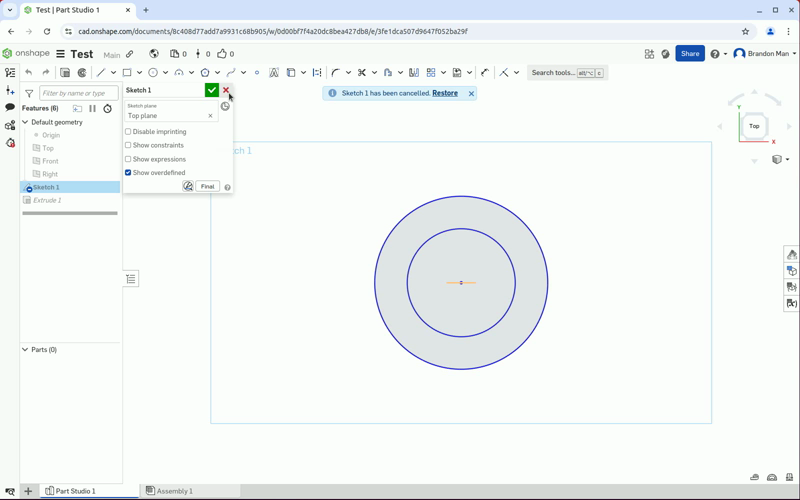
click(229, 92)
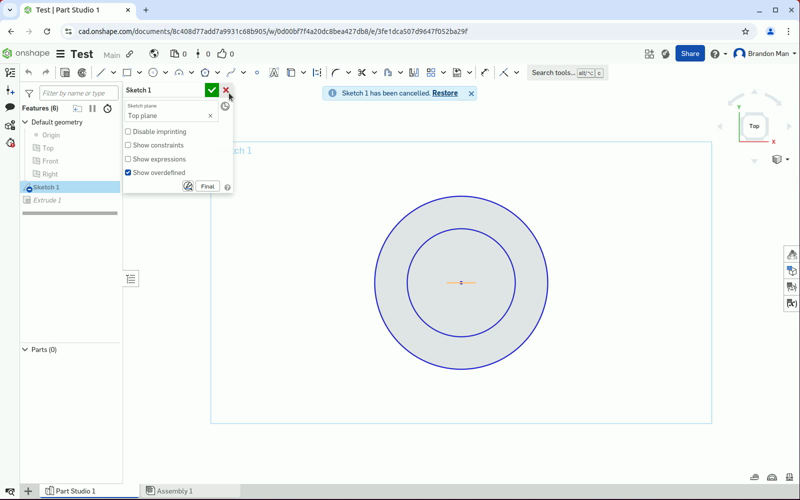
key(shift+s)
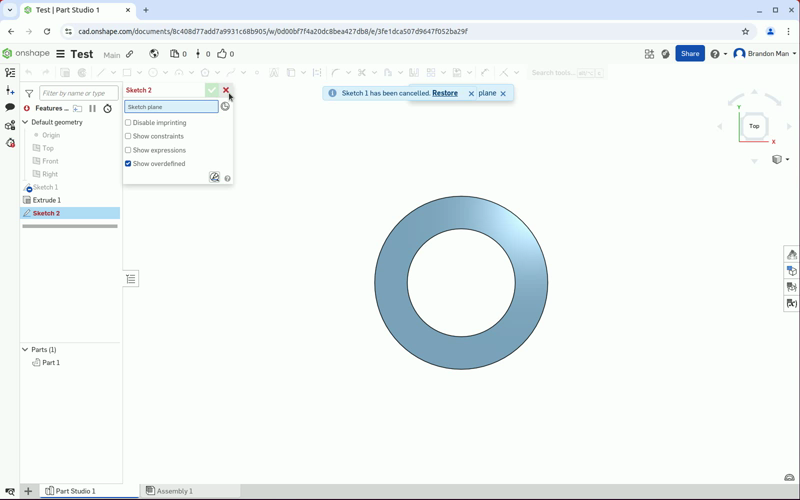
mouse_move(73, 150)
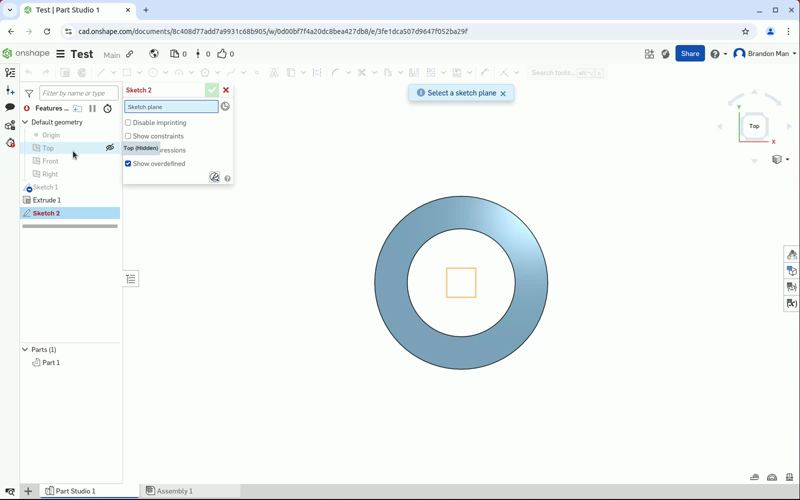
click(73, 150)
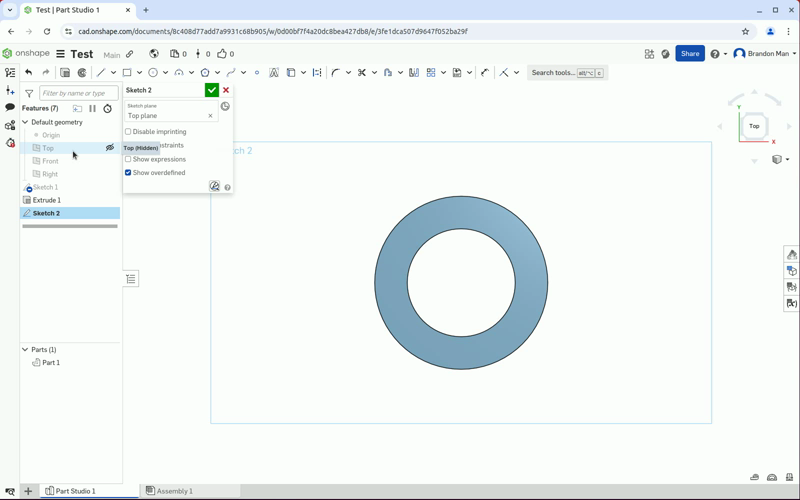
mouse_move(73, 352)
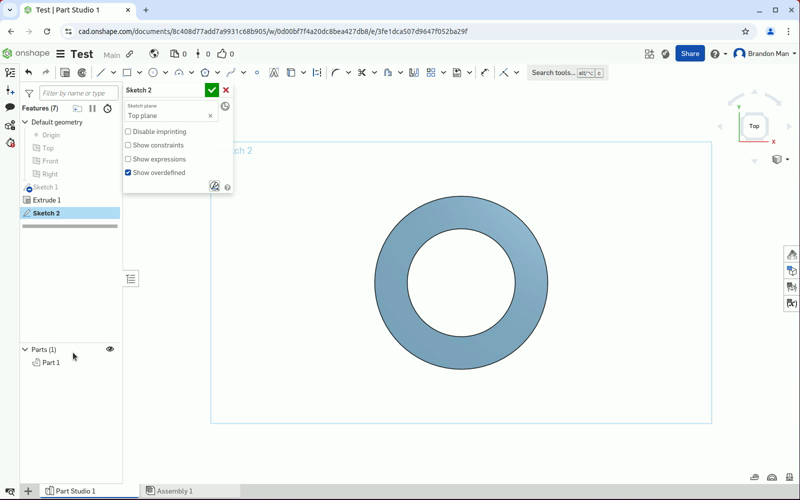
key(y)
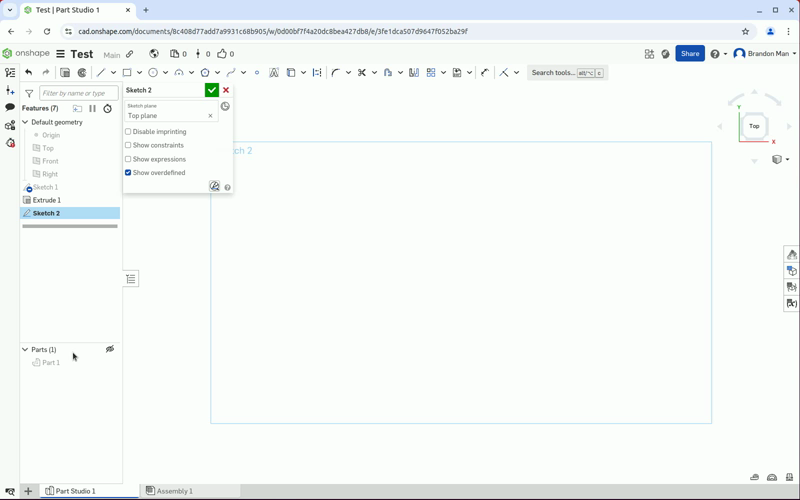
key(c)
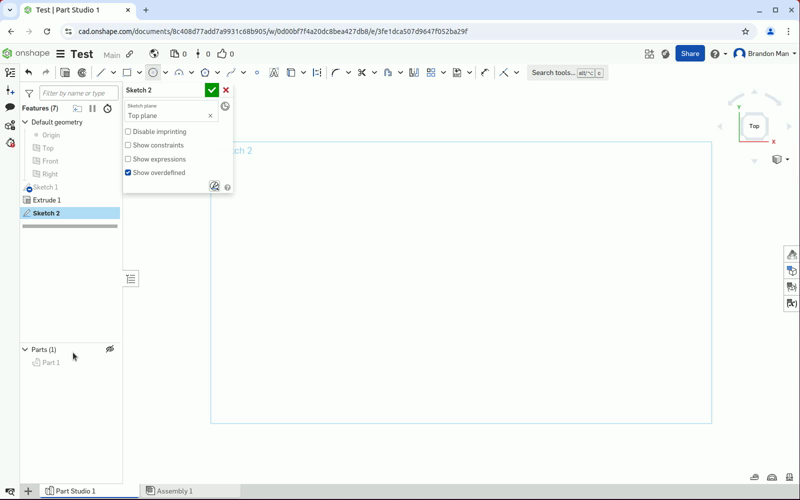
key_down(shift)
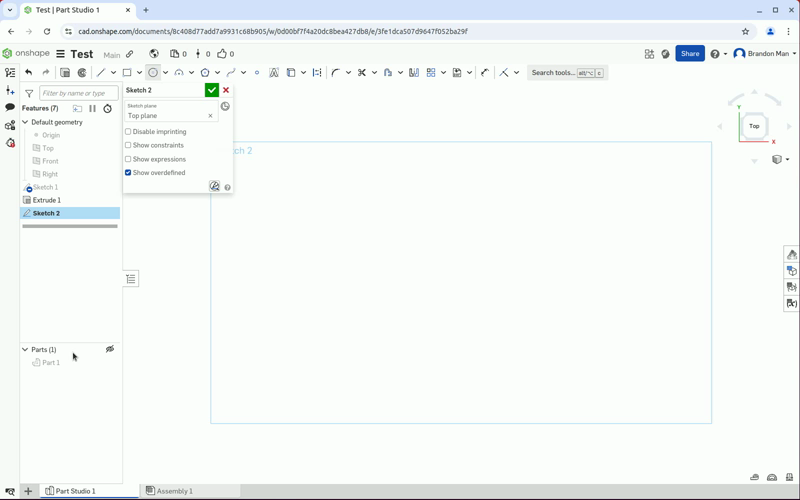
mouse_move(461, 282)
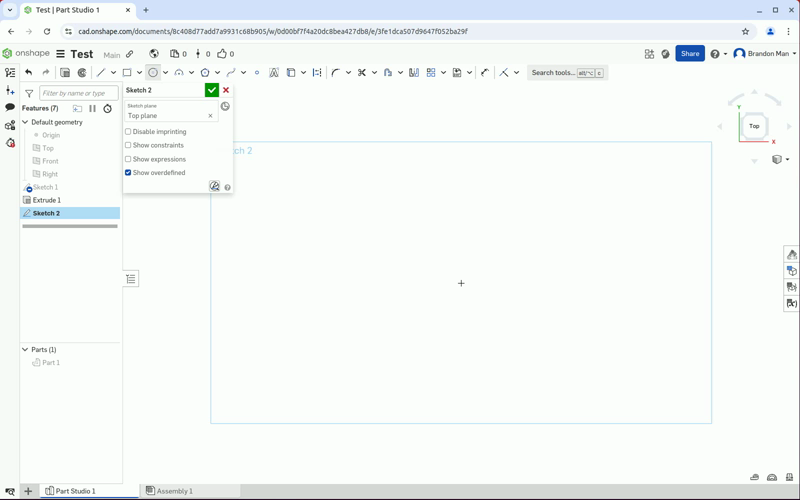
click(461, 282)
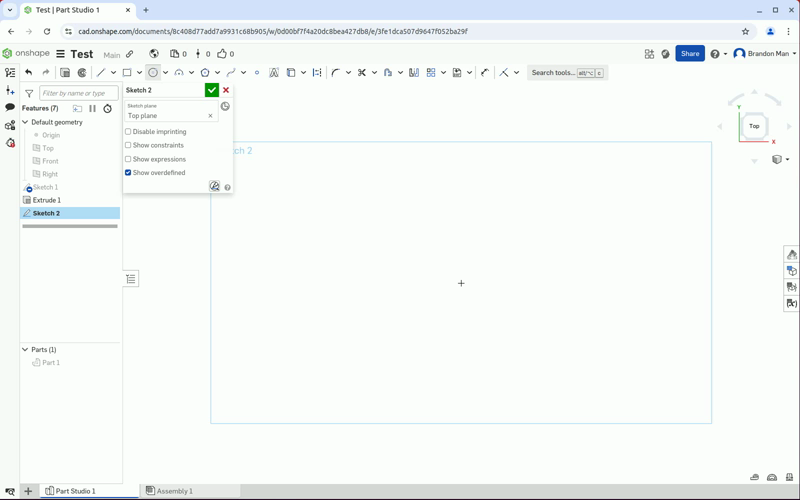
key_up(shift)
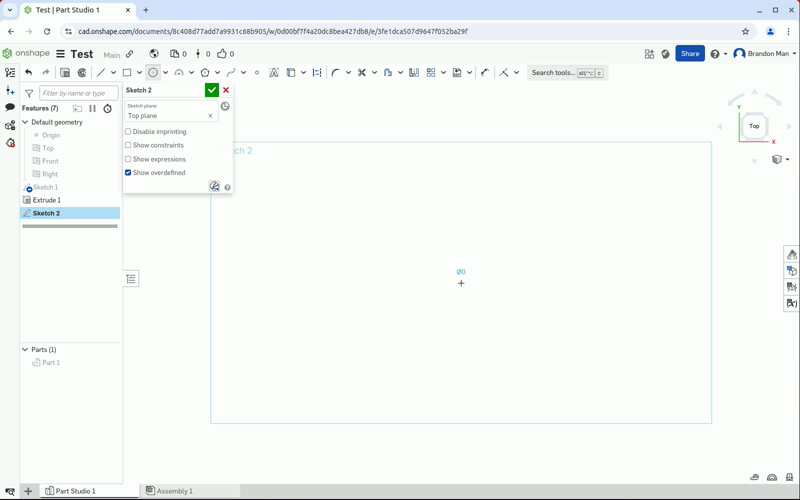
mouse_move(516, 282)
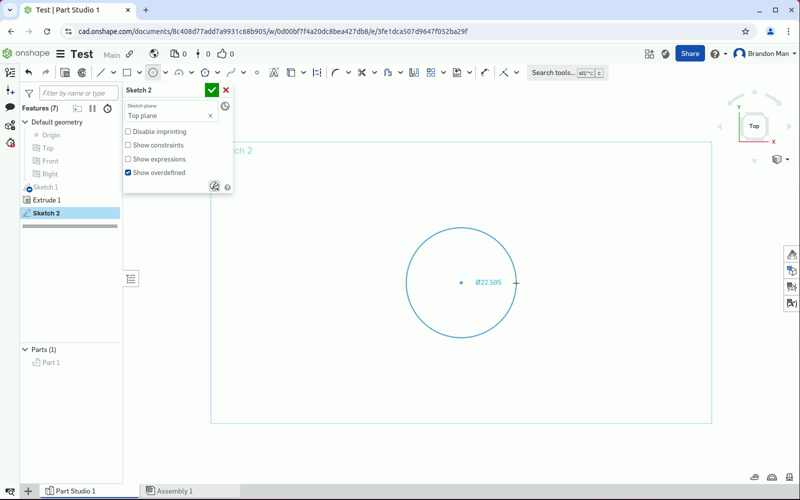
click(516, 282)
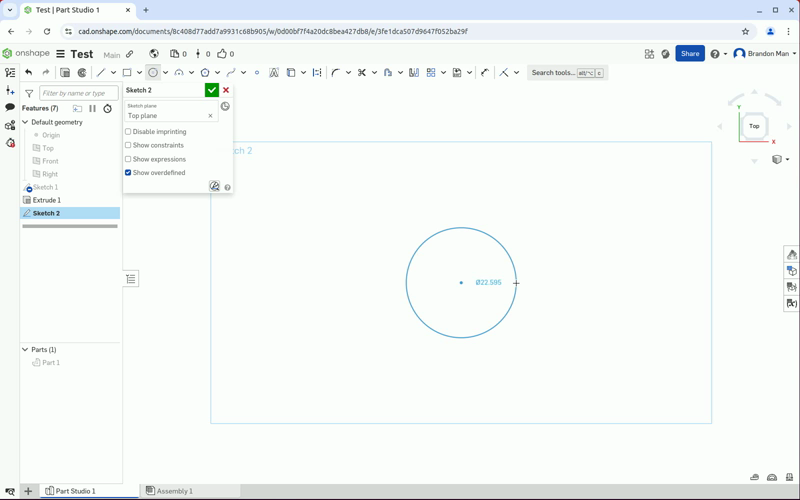
key(esc)
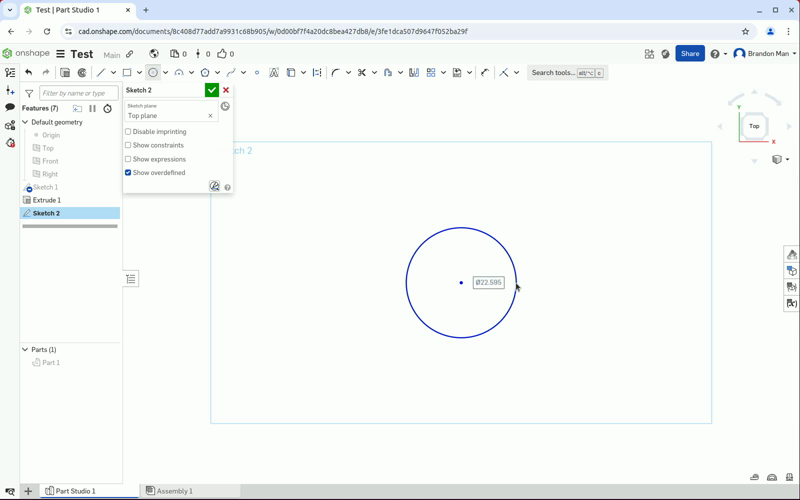
key(c)
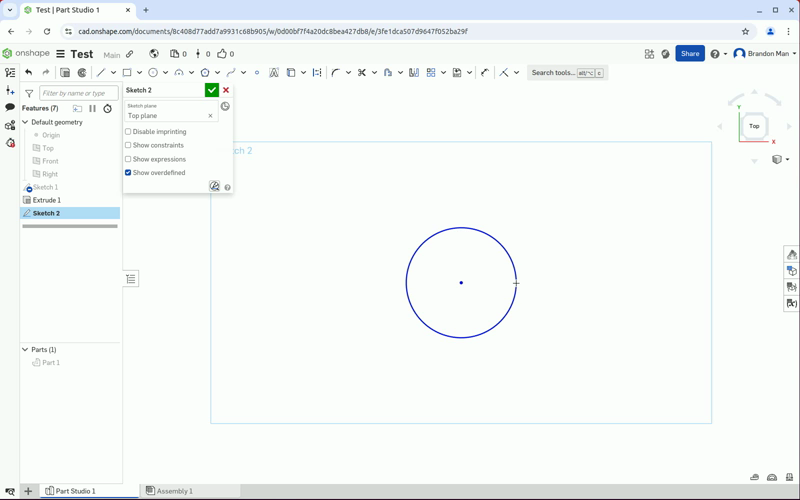
key_down(shift)
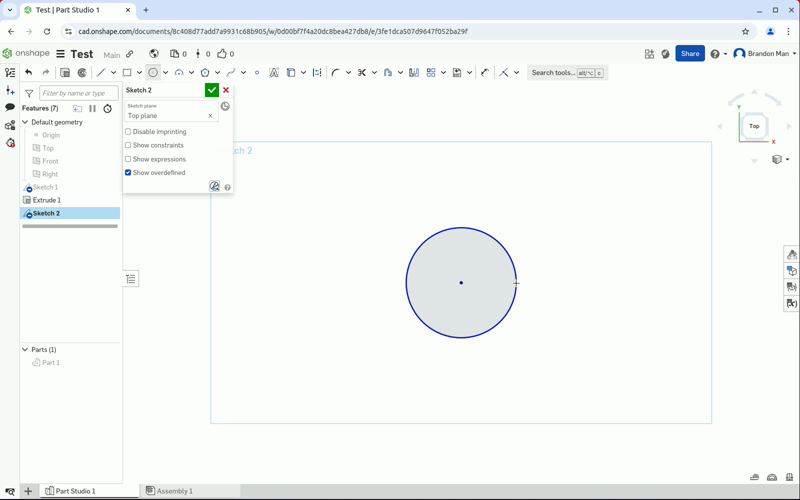
mouse_move(461, 282)
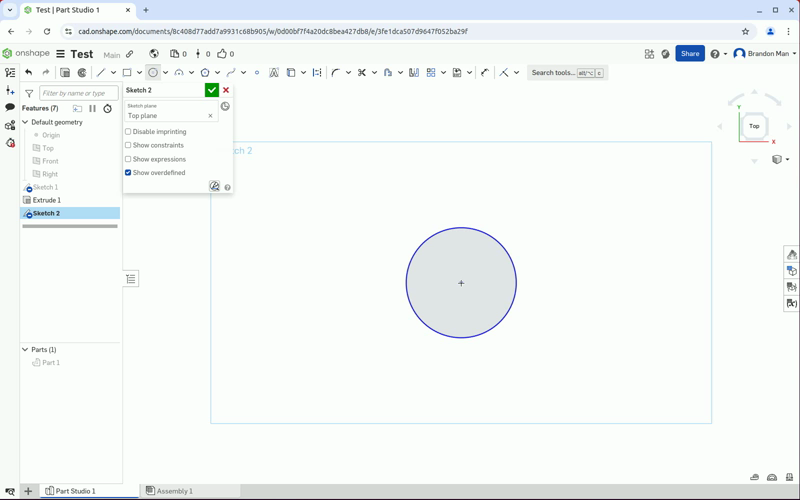
click(461, 282)
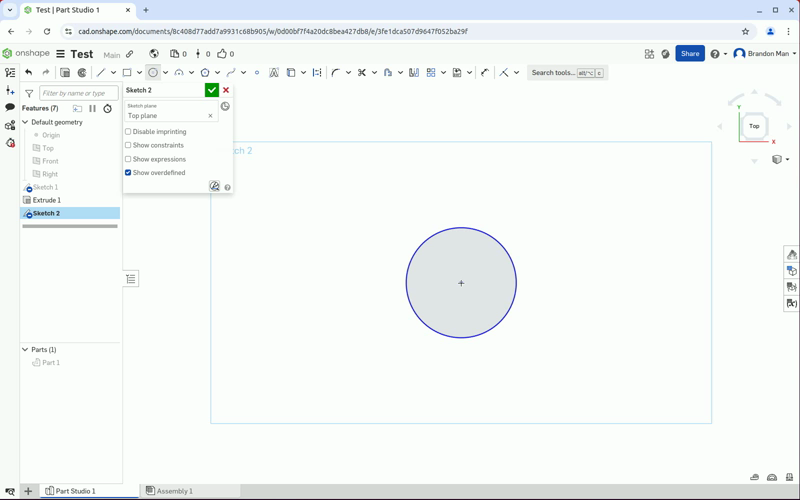
key_up(shift)
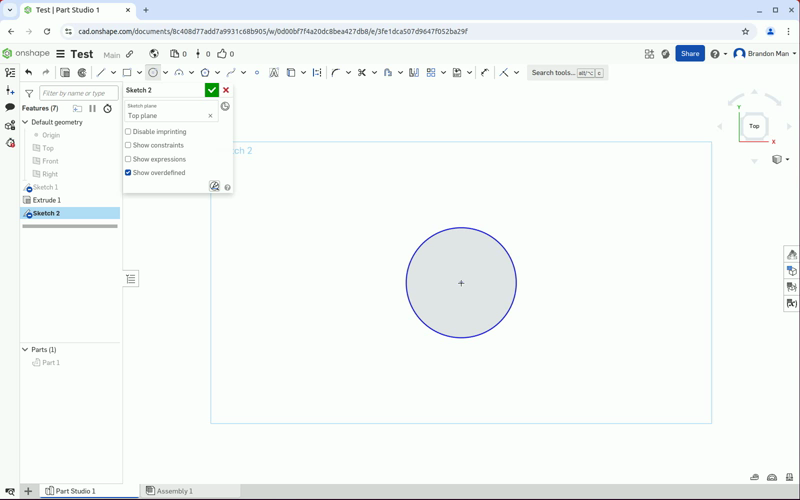
mouse_move(504, 282)
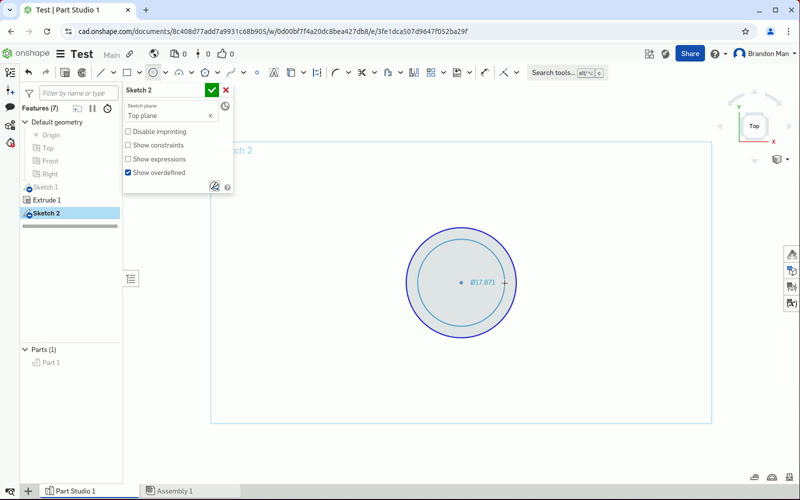
click(504, 282)
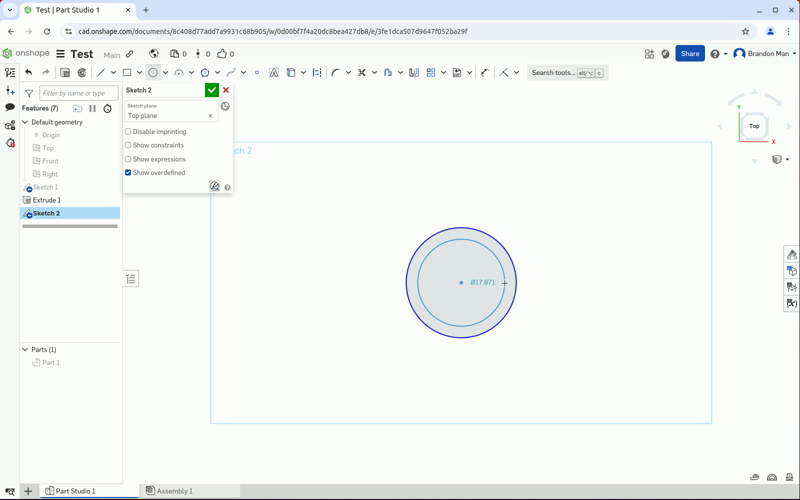
key(esc)
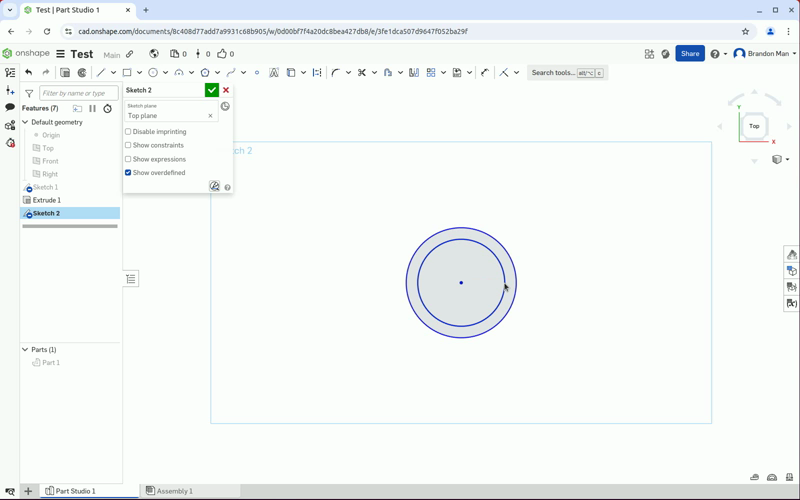
mouse_move(489, 246)
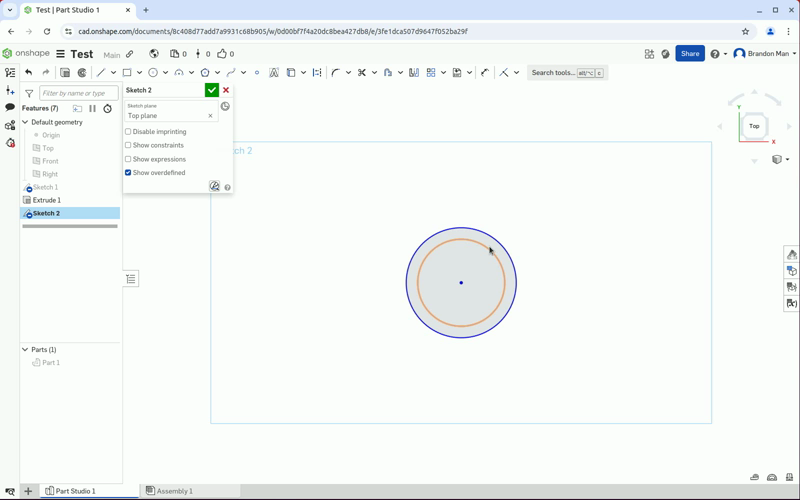
click(489, 246)
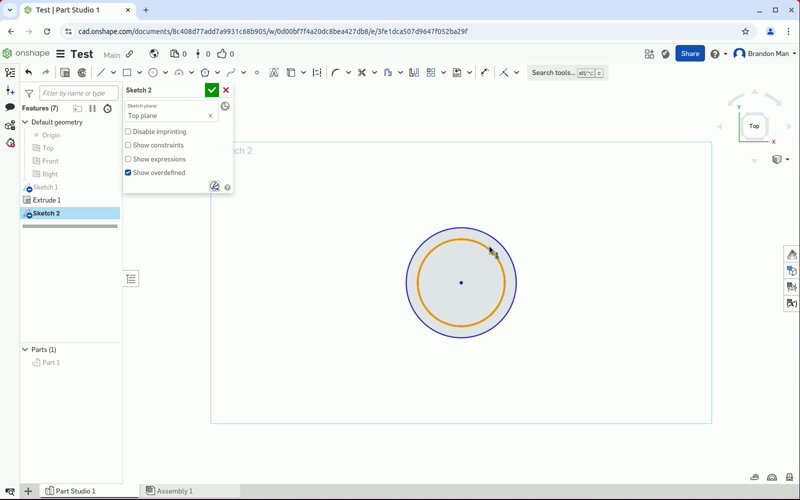
mouse_move(73, 352)
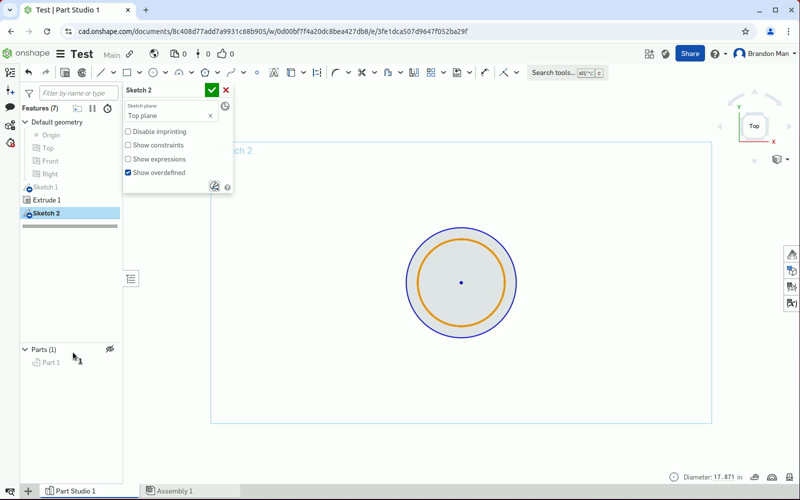
key(shift+y)
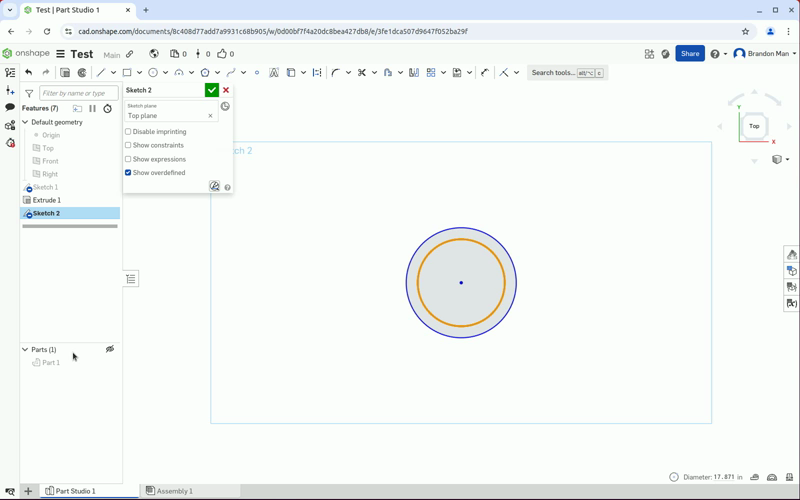
key(shift+e)
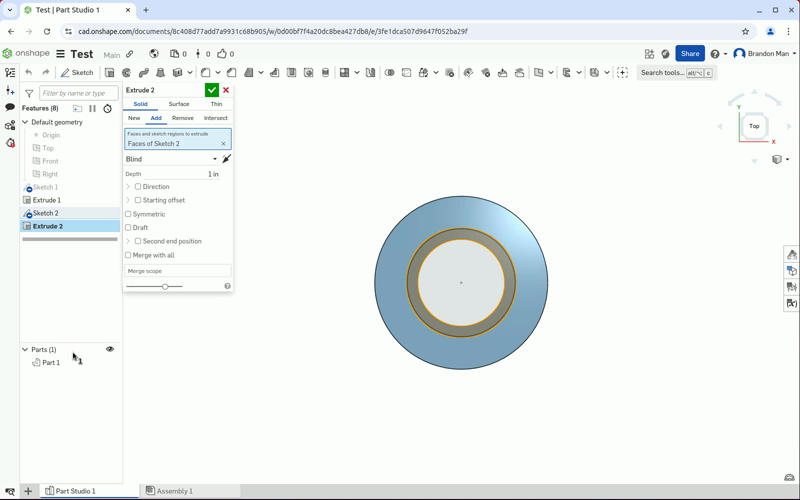
mouse_move(143, 106)
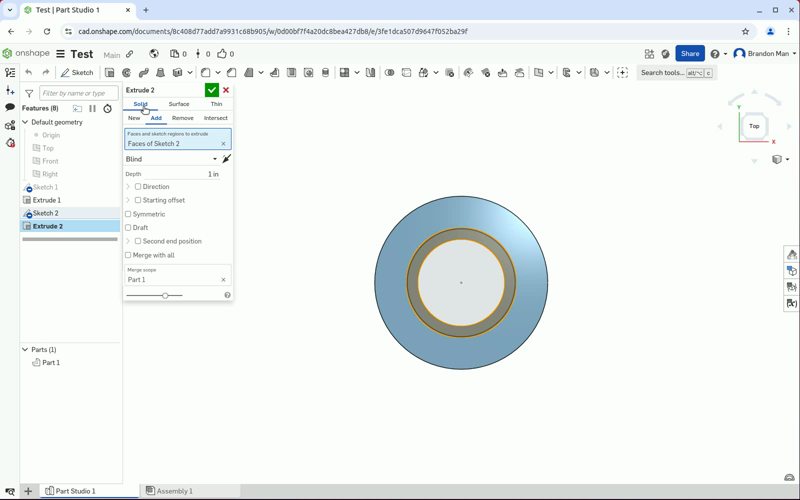
click(143, 106)
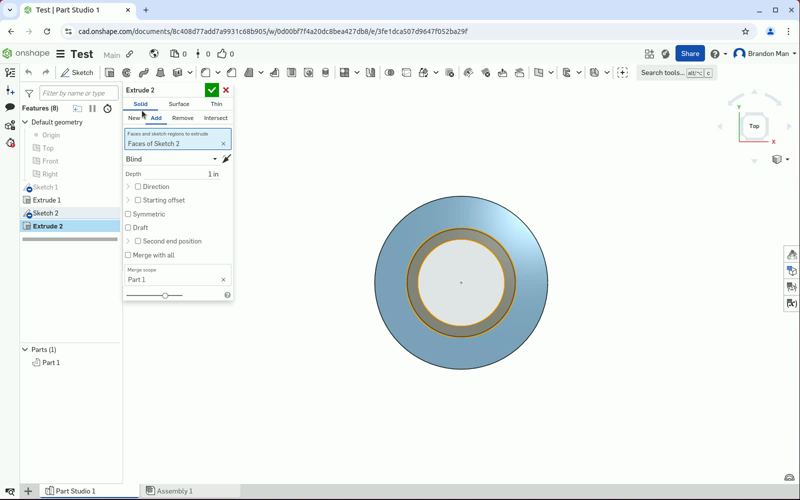
mouse_move(137, 120)
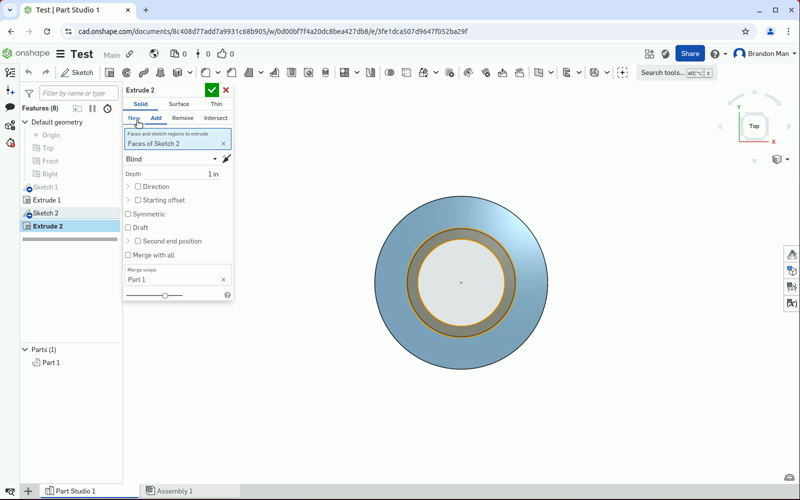
click(137, 120)
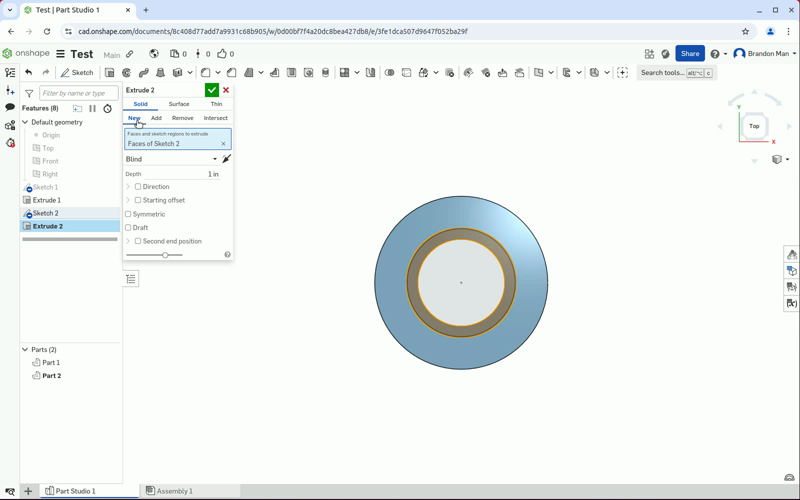
key(tab, 4)
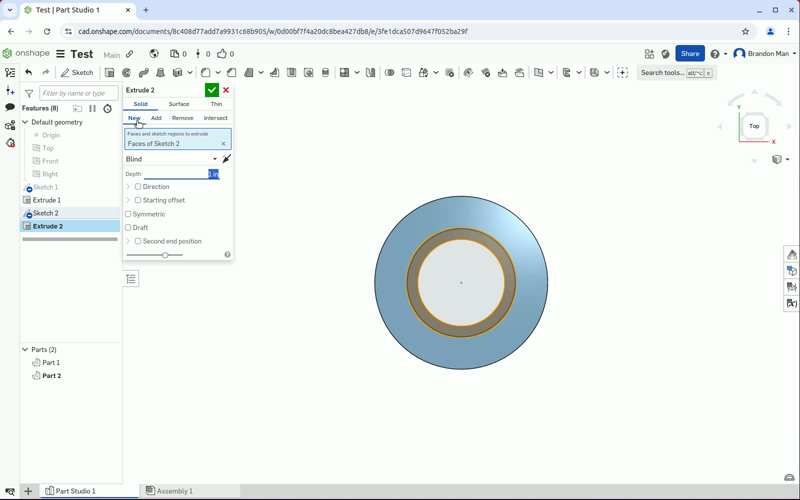
text(23.108)
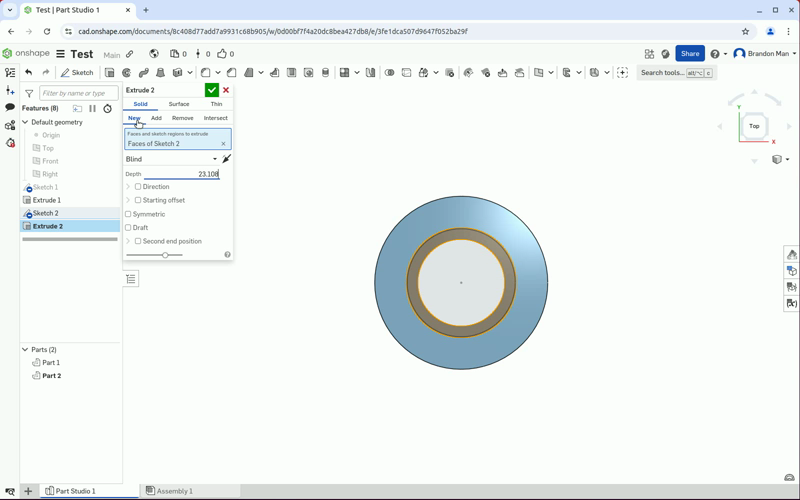
key(enter)
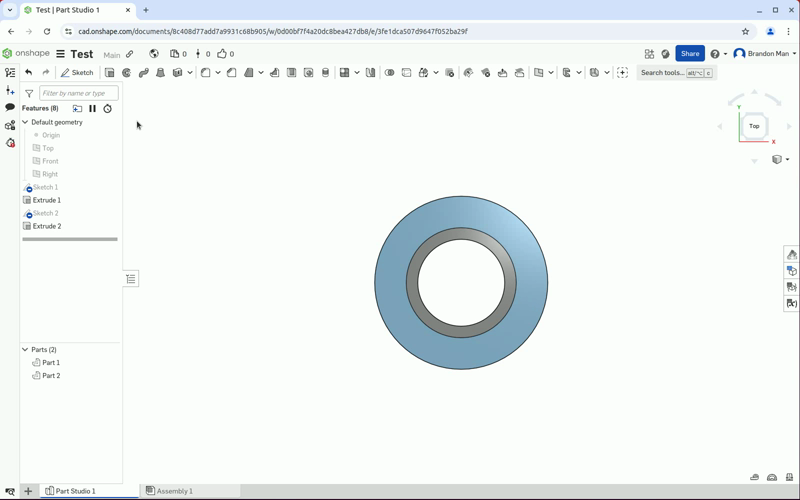
key(shift+h)
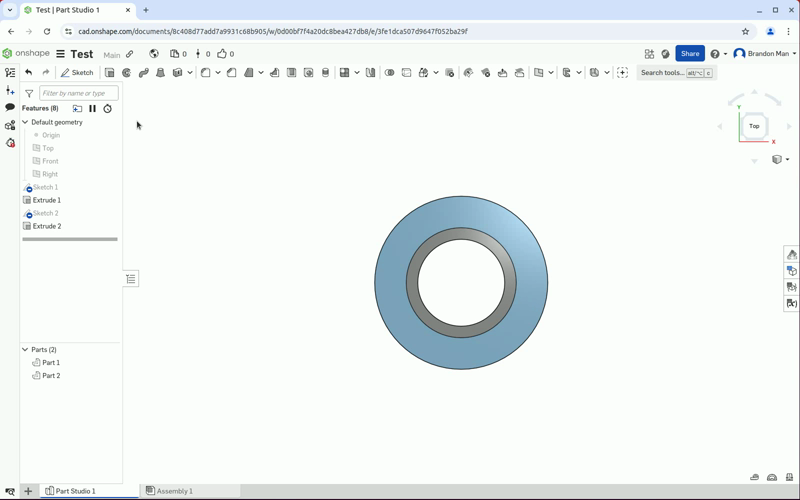
key(shift+h)
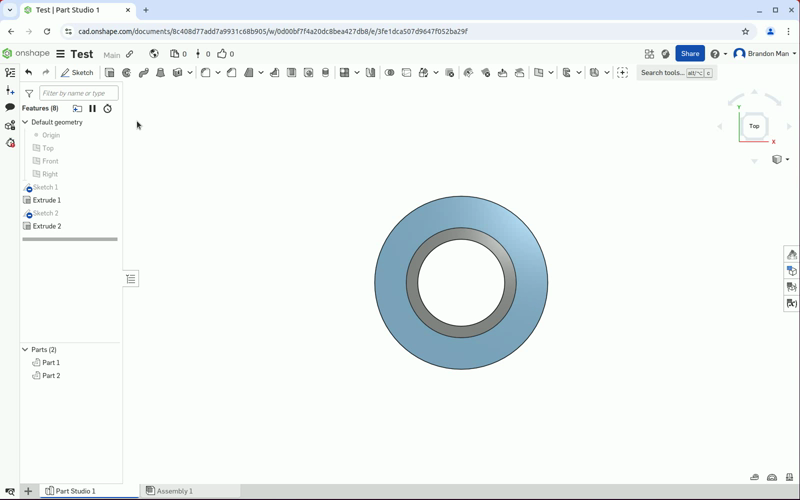
mouse_move(73, 189)
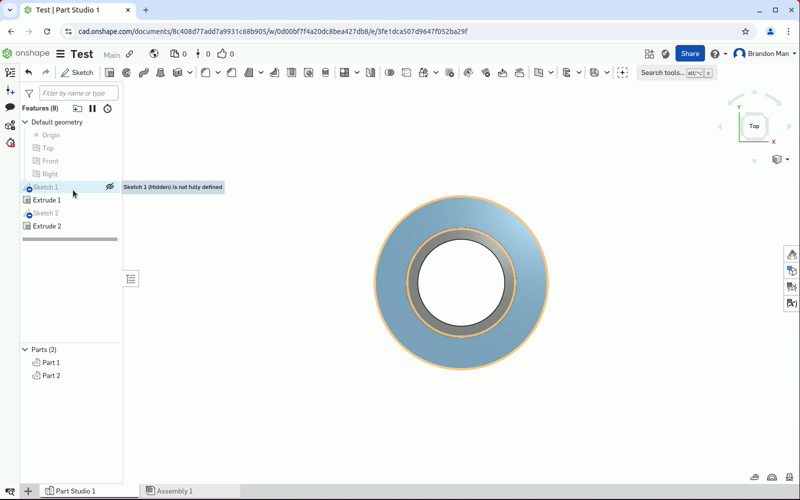
click(73, 189)
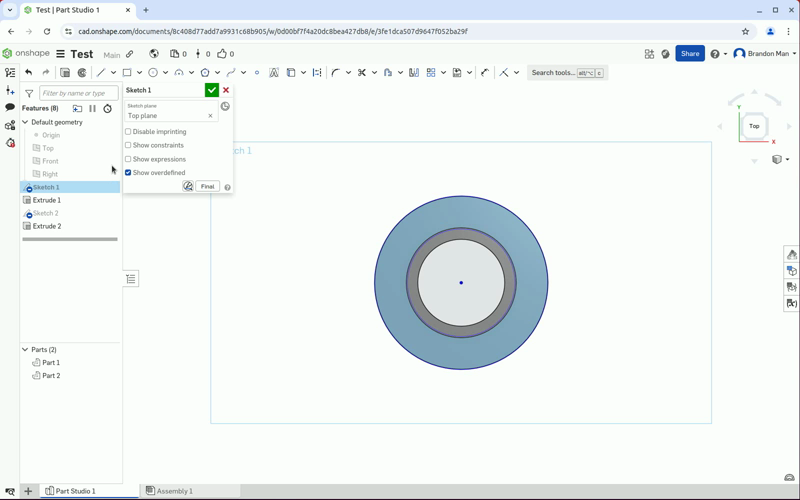
mouse_move(229, 92)
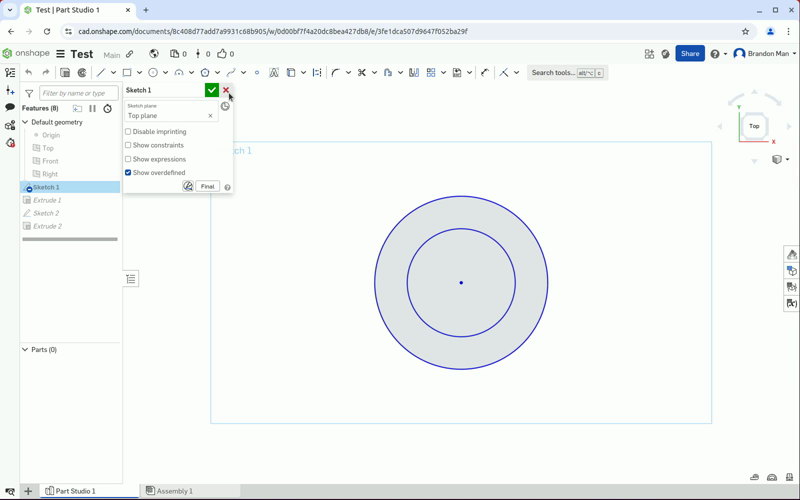
click(229, 92)
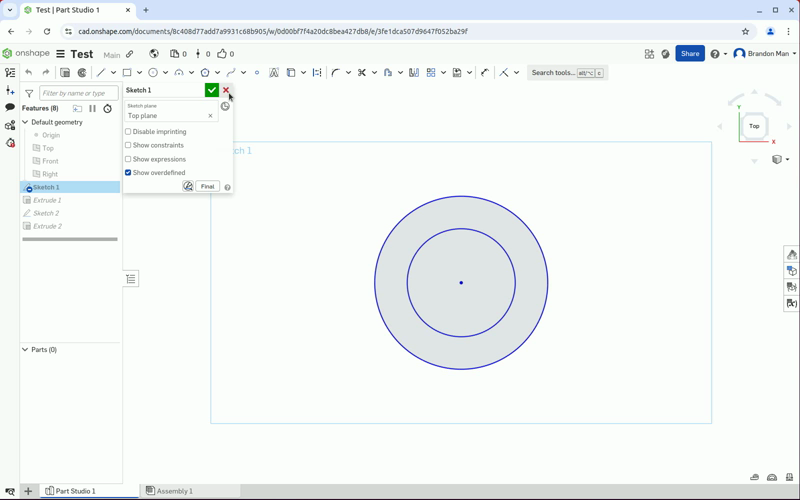
key(shift+s)
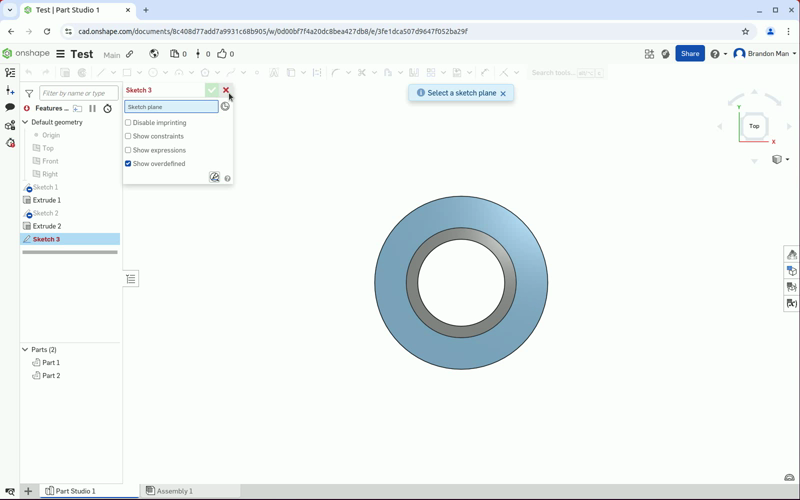
mouse_move(73, 150)
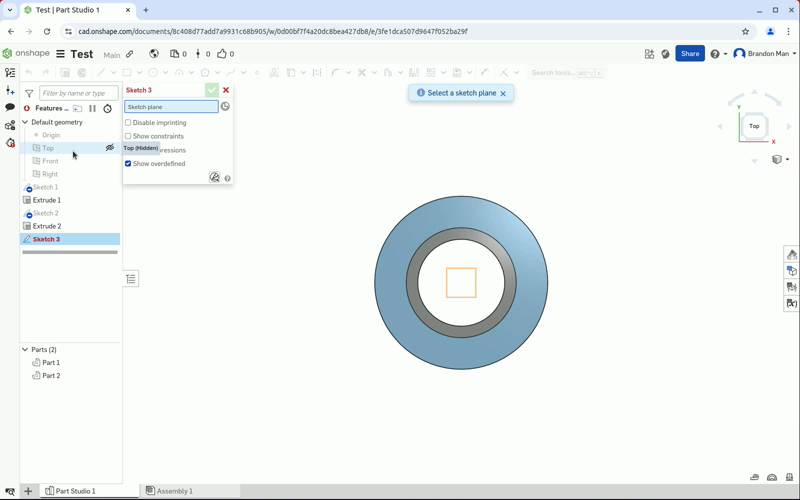
click(73, 150)
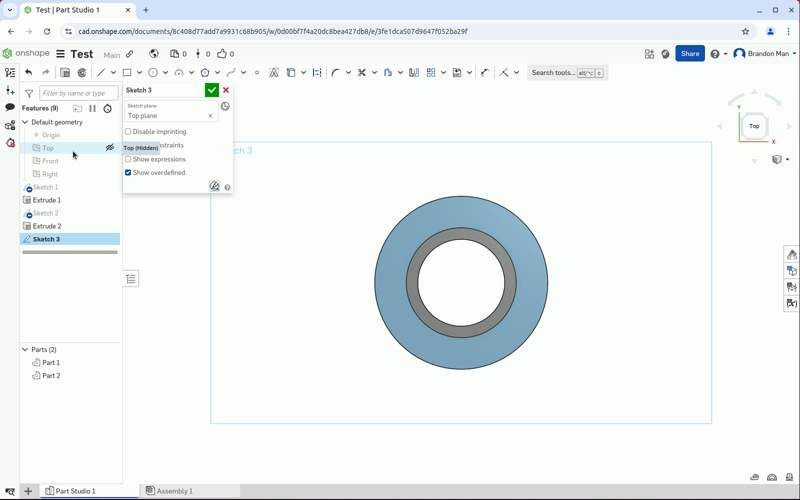
mouse_move(73, 352)
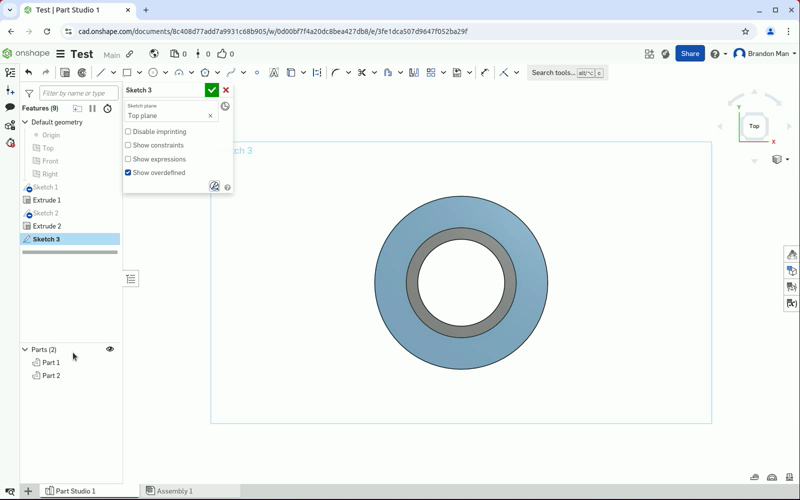
key(y)
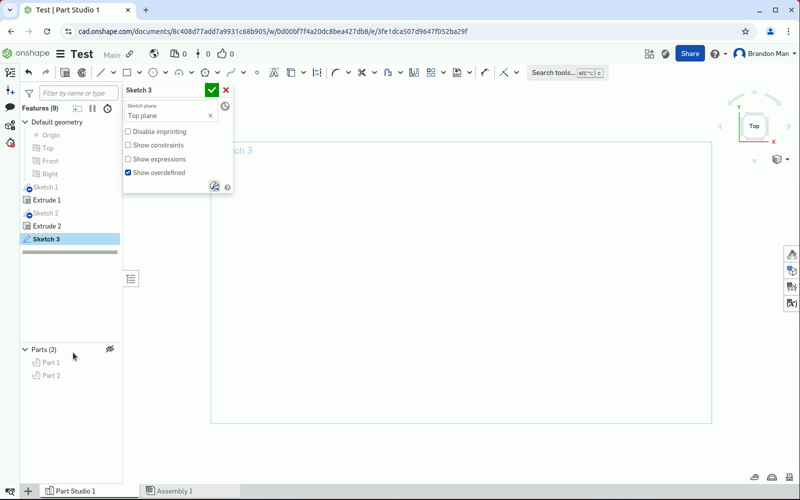
key(c)
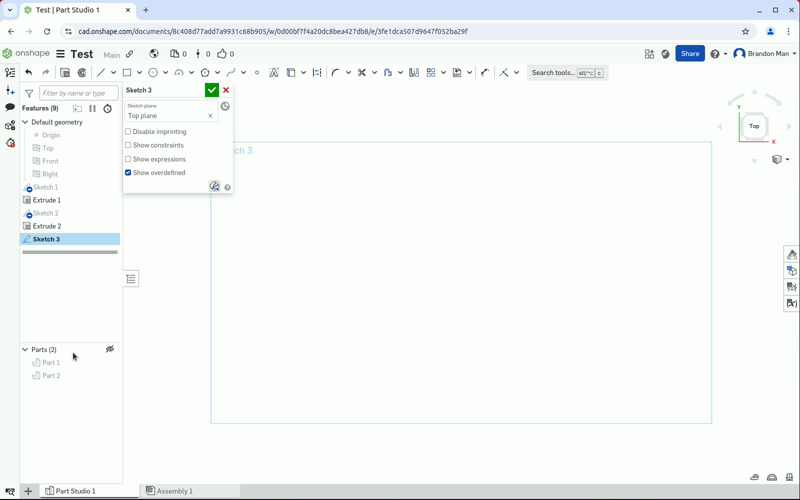
key_down(shift)
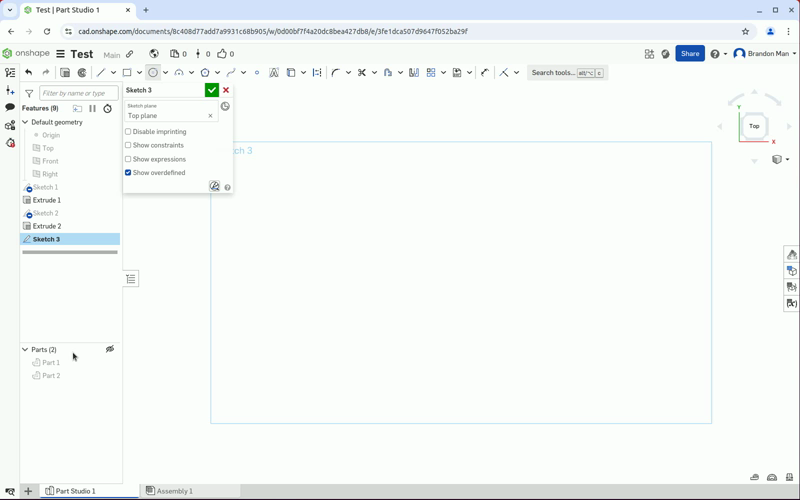
mouse_move(460, 282)
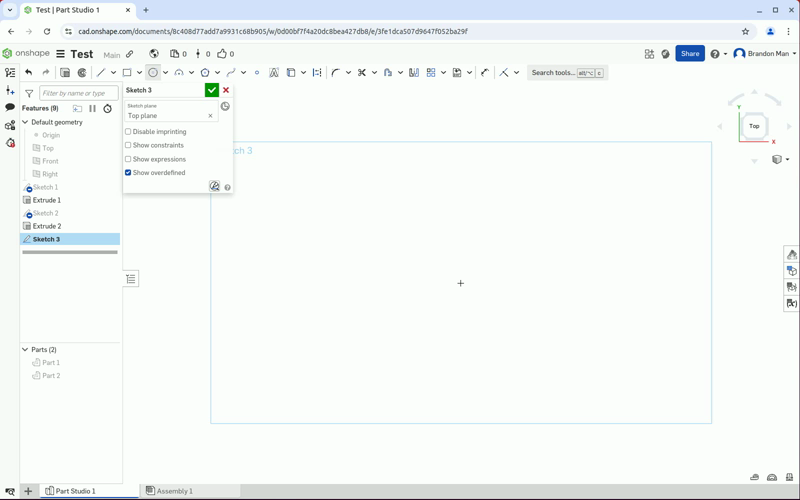
click(460, 282)
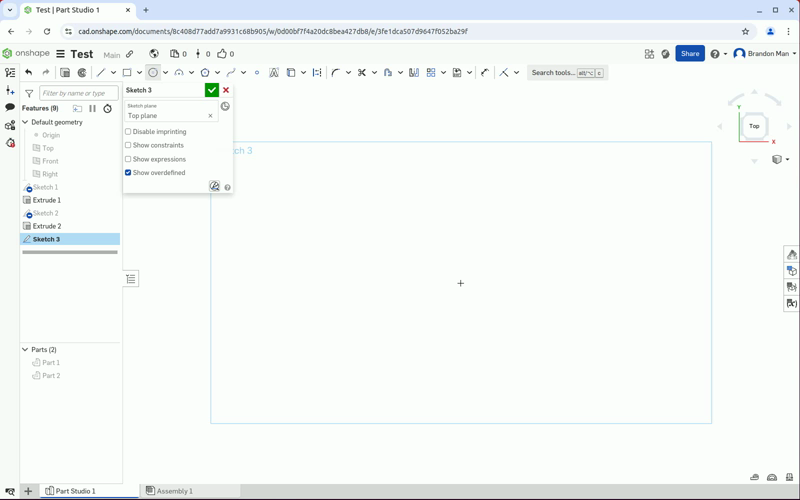
key_up(shift)
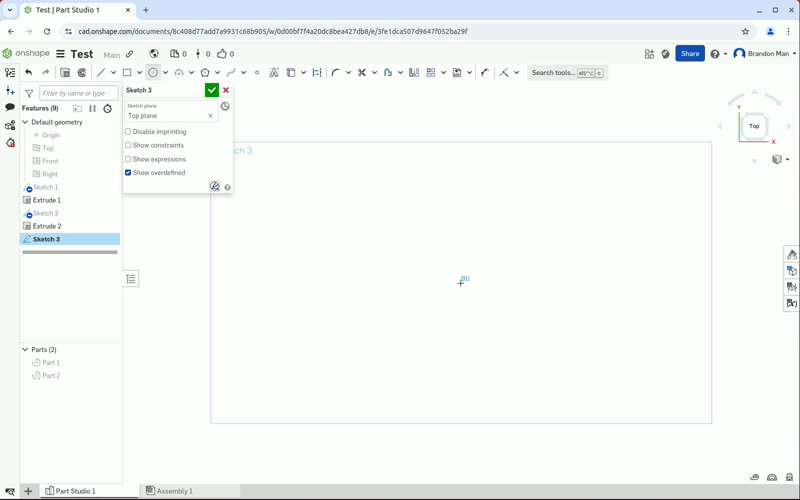
mouse_move(504, 282)
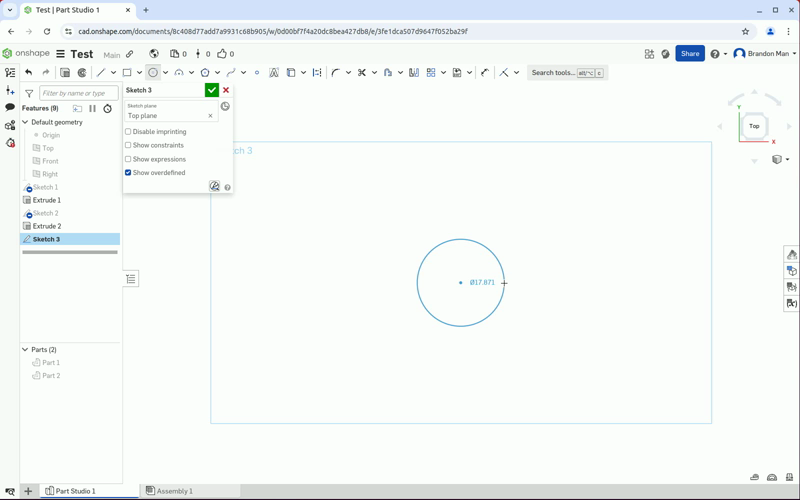
click(504, 282)
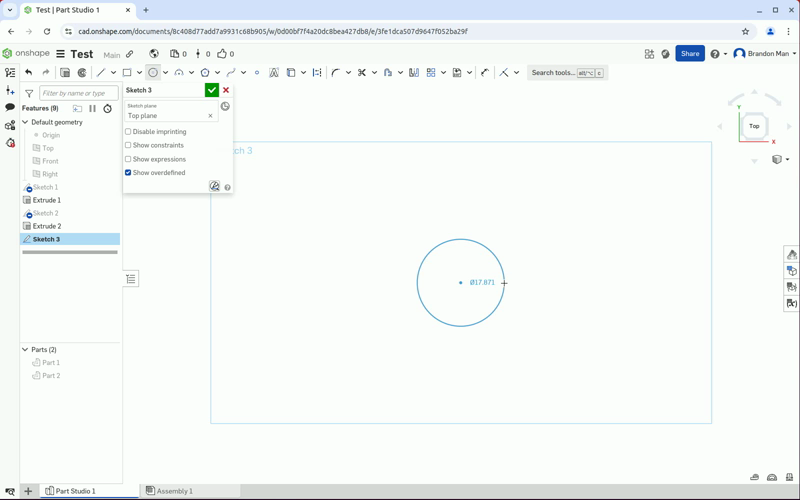
key(esc)
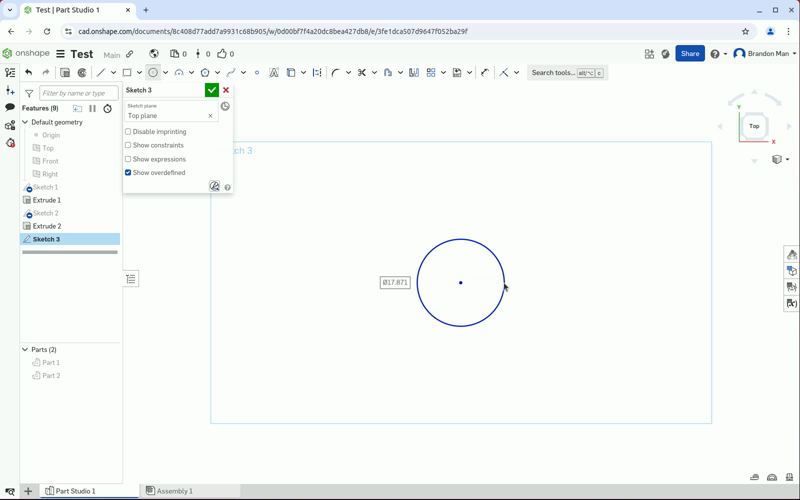
mouse_move(428, 297)
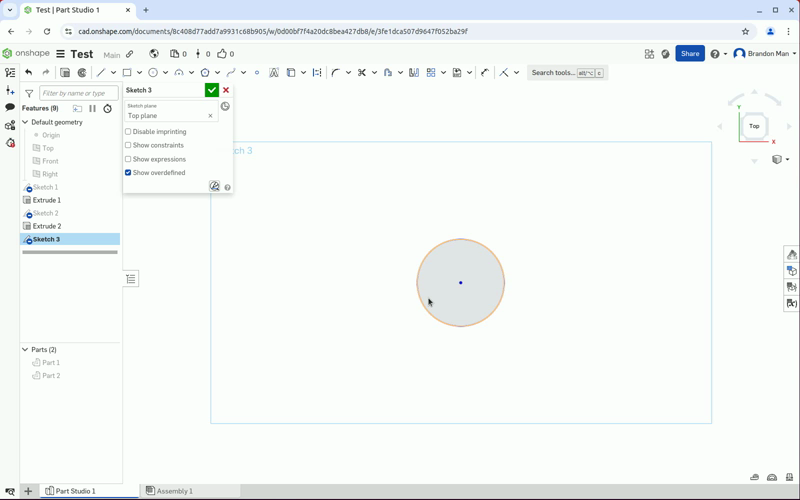
click(428, 297)
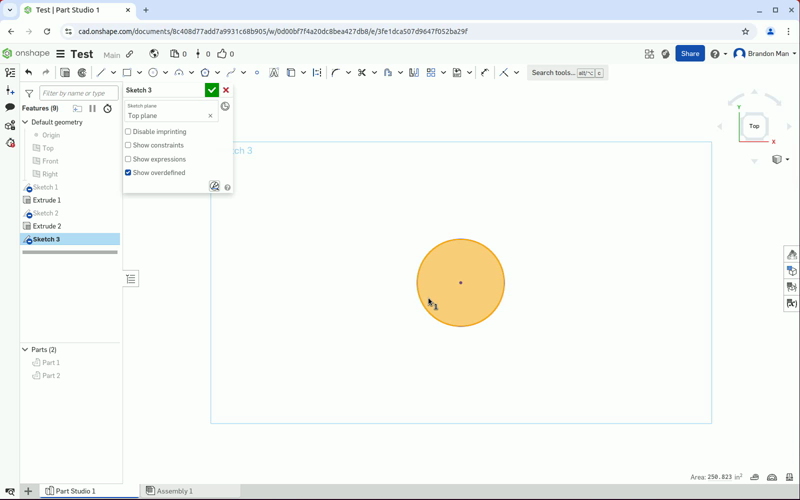
mouse_move(73, 352)
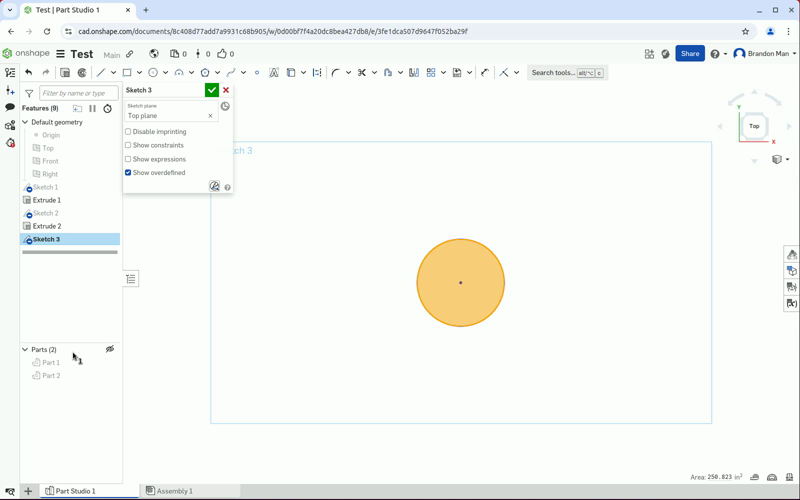
key(shift+y)
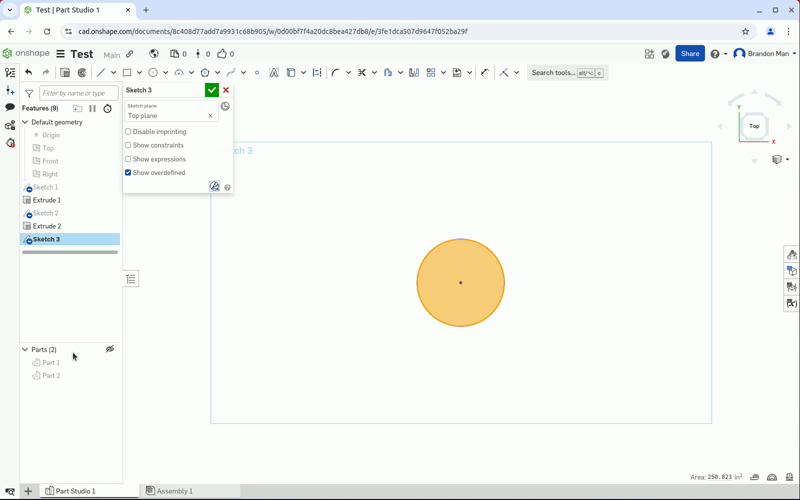
key(shift+e)
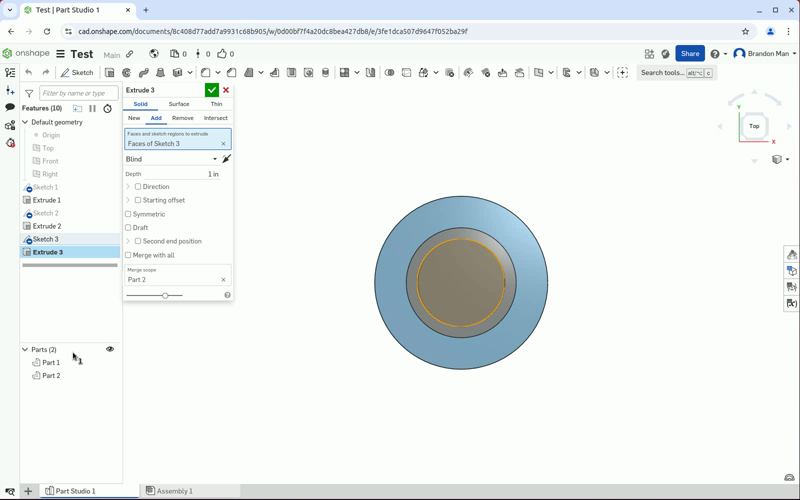
mouse_move(143, 106)
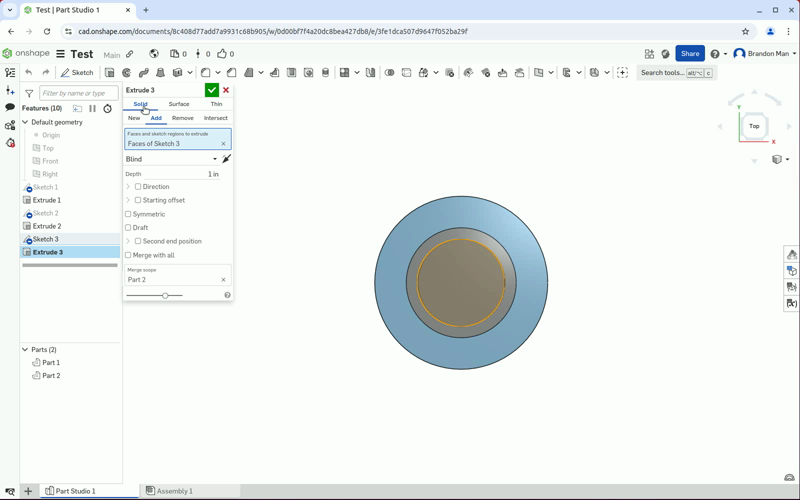
click(143, 106)
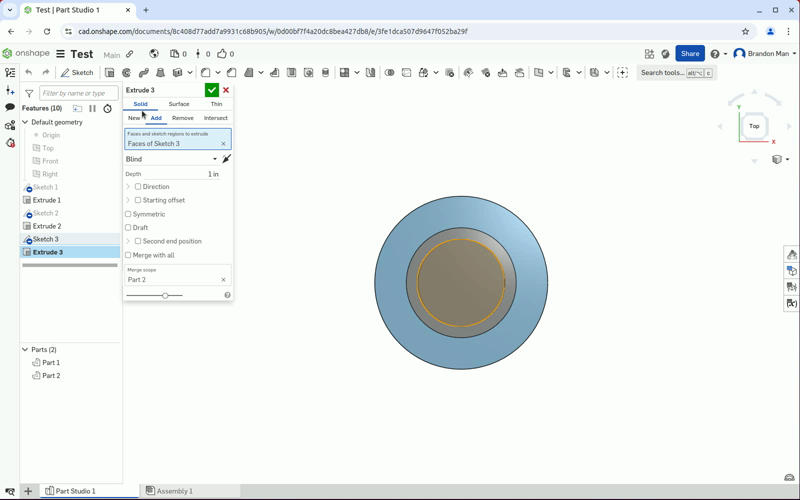
mouse_move(137, 120)
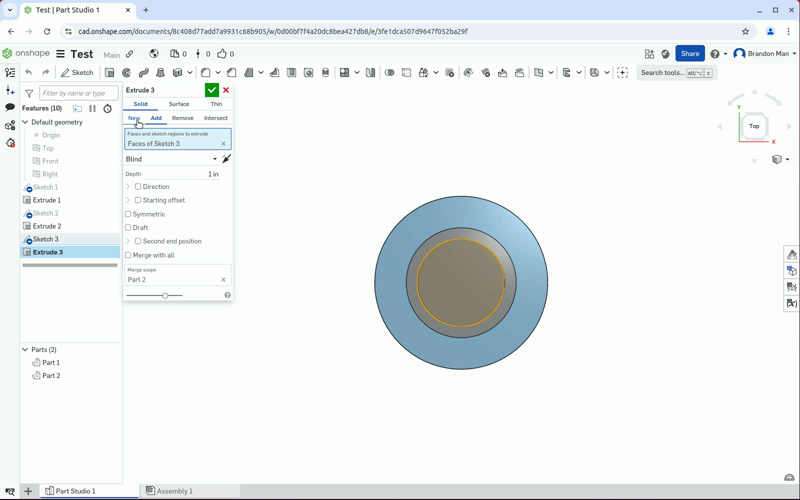
click(137, 120)
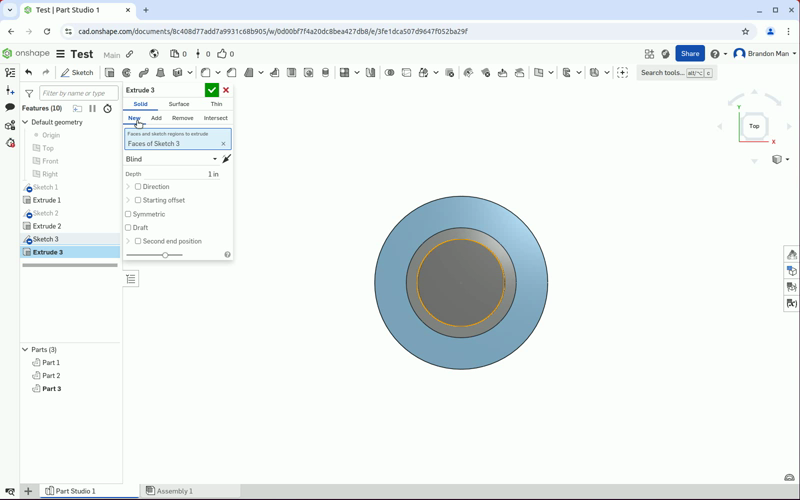
key(tab, 4)
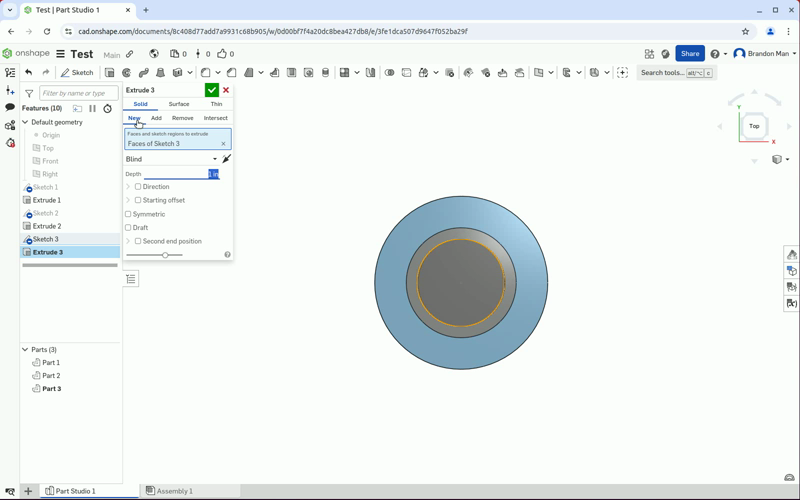
text(10.591)
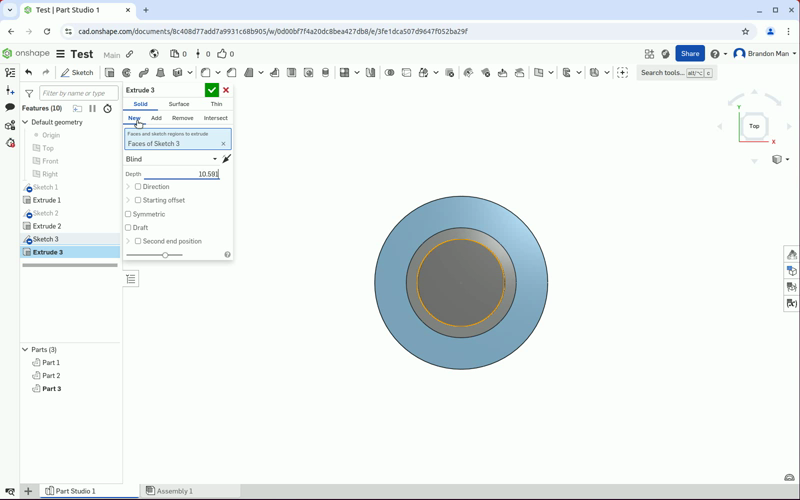
key(enter)
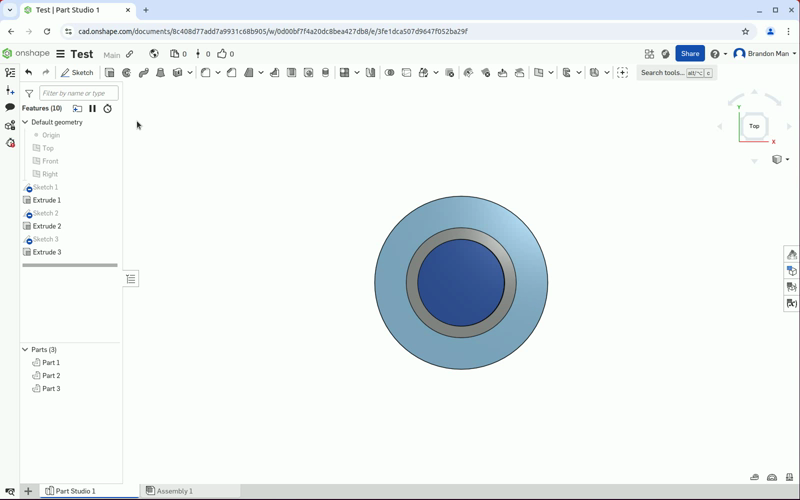
key(shift+h)
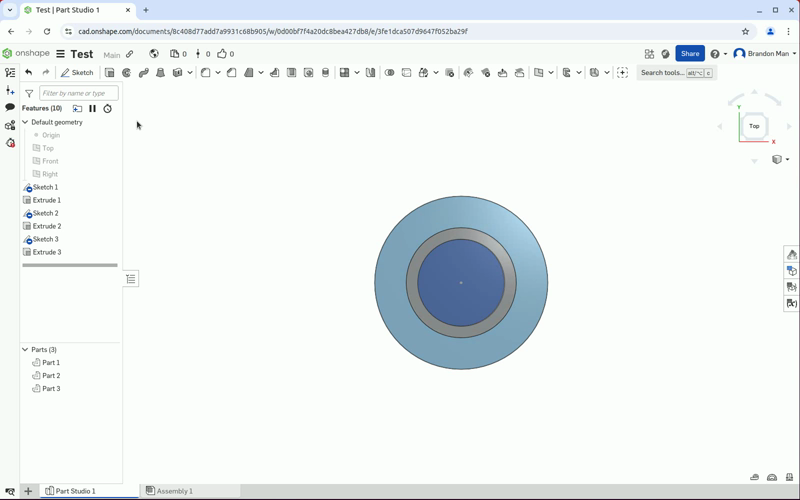
key(shift+h)
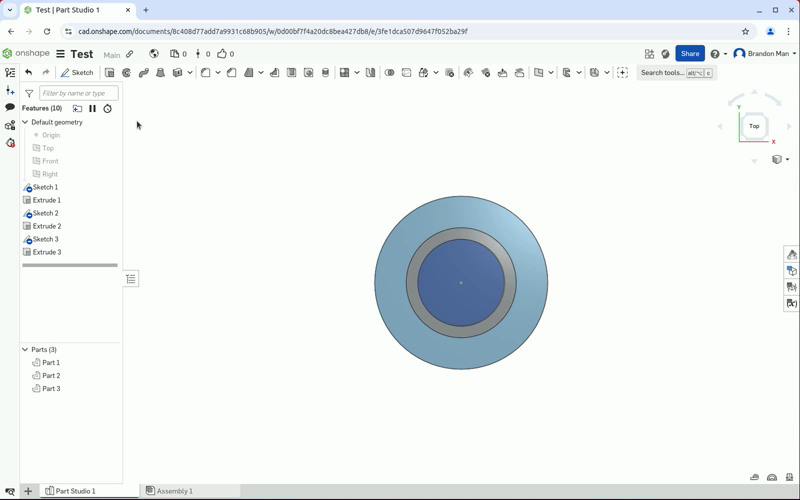
key(shift+7)
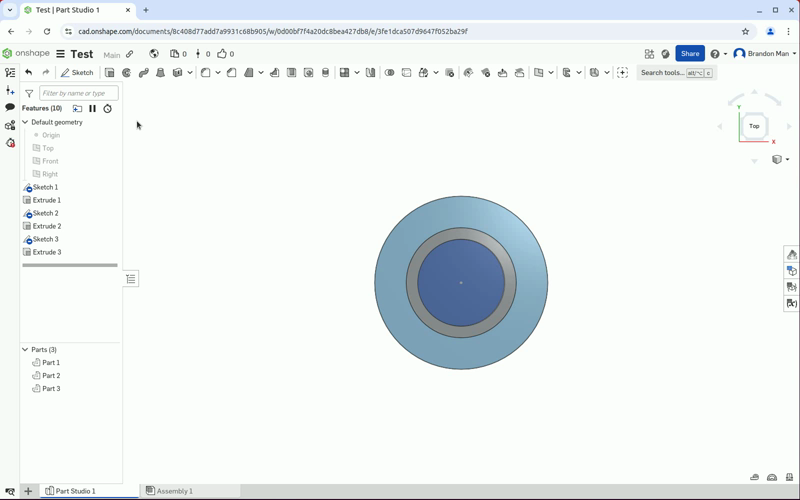
key(up, 3)
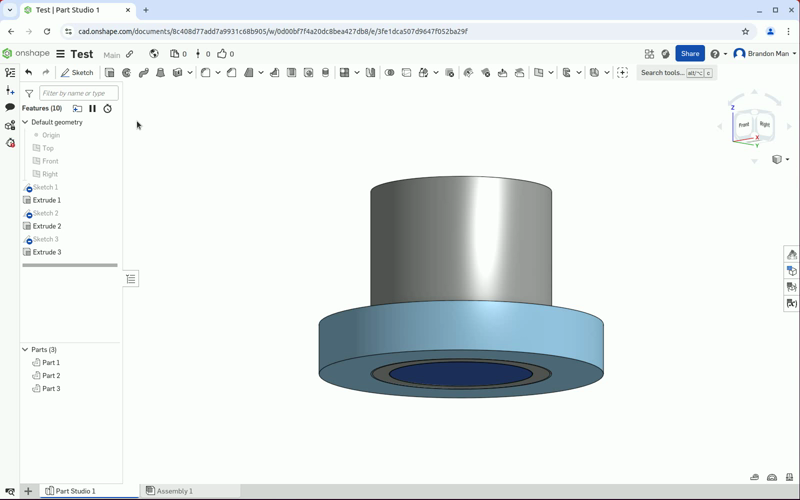
key(left, 3)
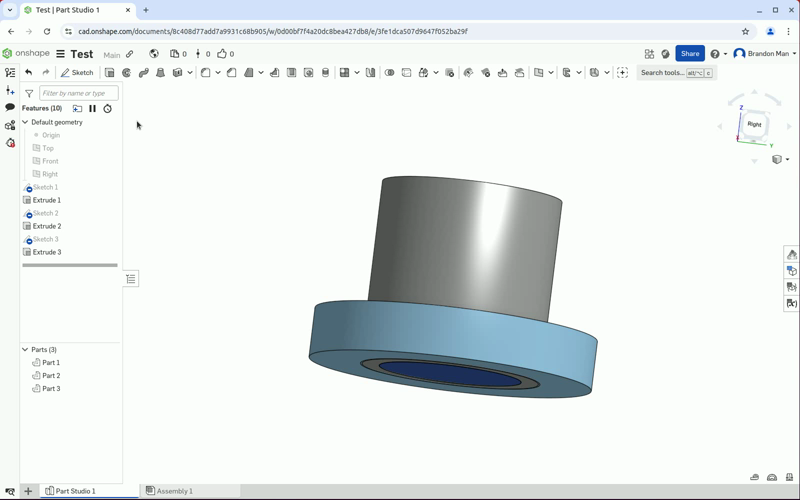
key(right, 3)
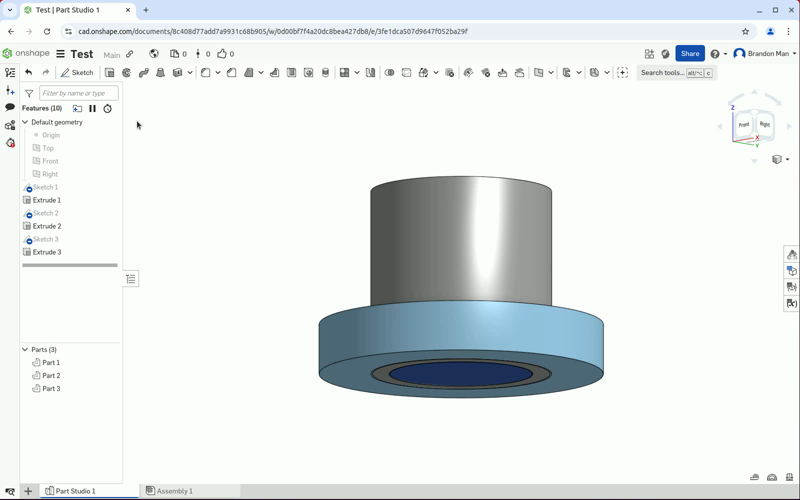
key(down, 3)
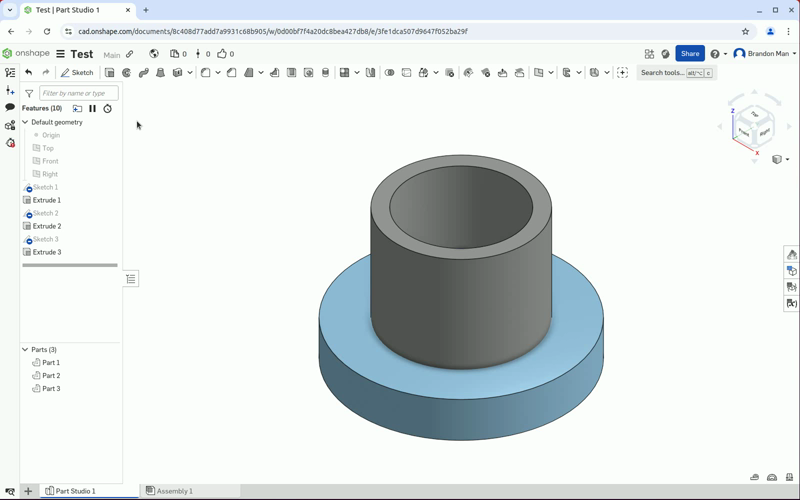
mouse_move(73, 189)
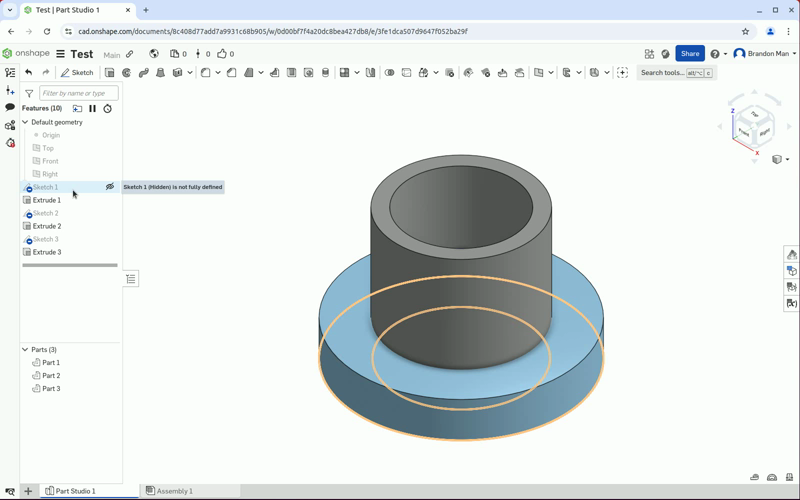
click(73, 189)